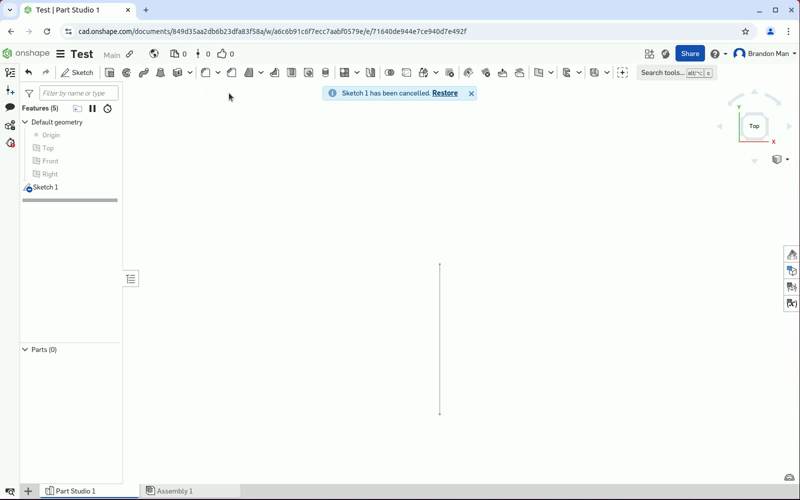
key(shift+h)
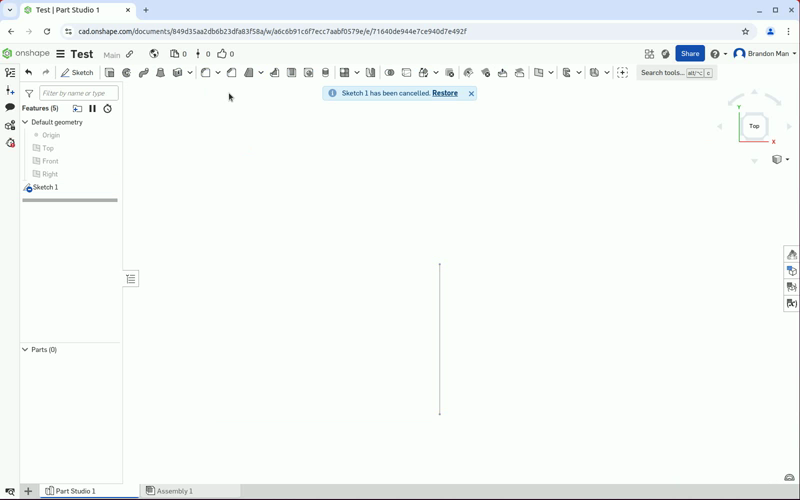
key(shift+s)
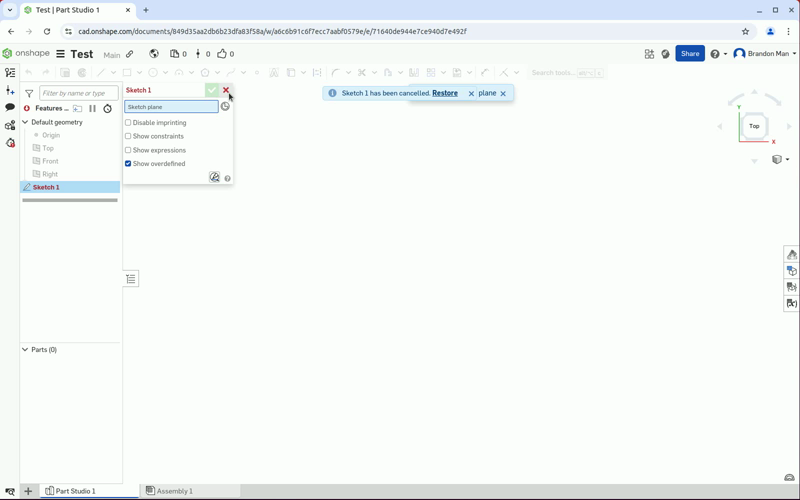
mouse_move(73, 150)
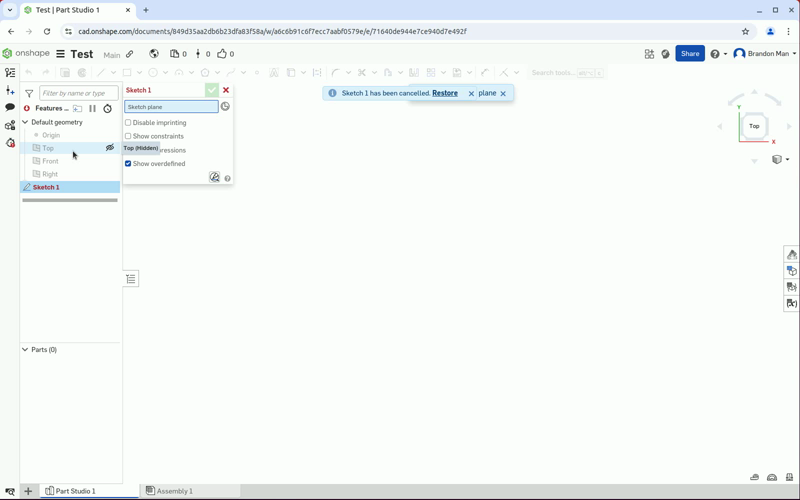
click(73, 150)
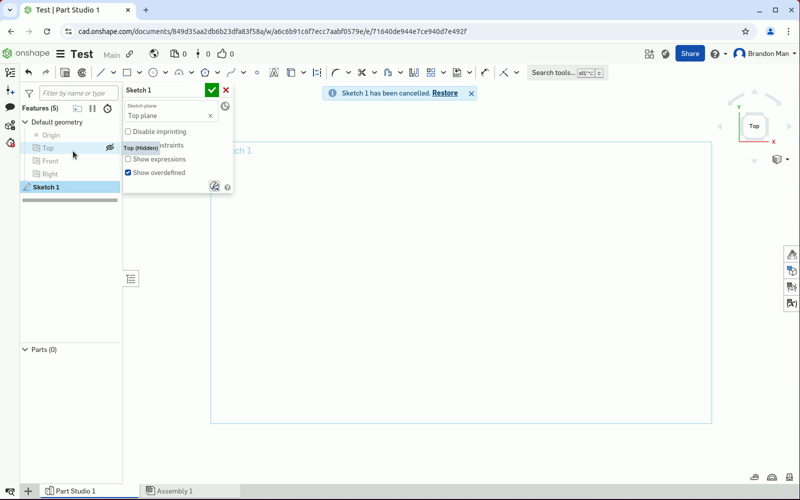
mouse_move(73, 352)
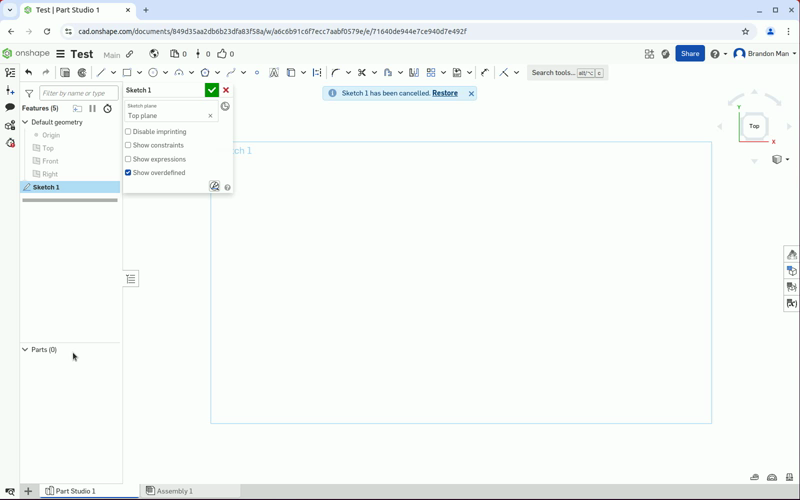
key(y)
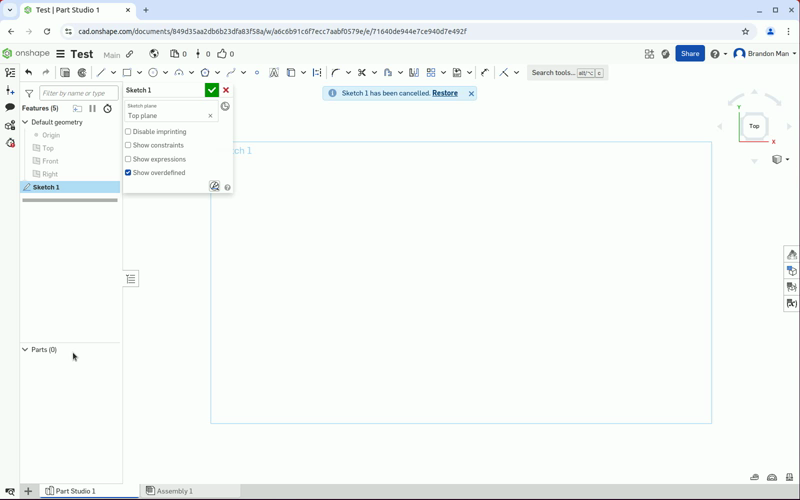
key(l)
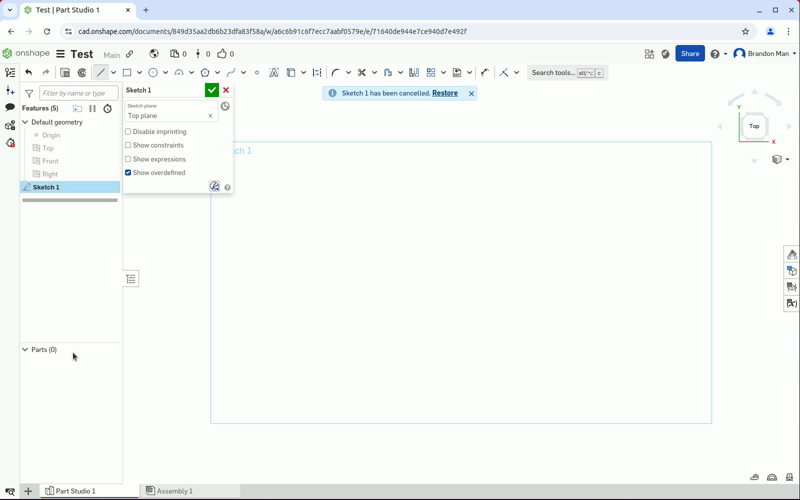
key_down(shift)
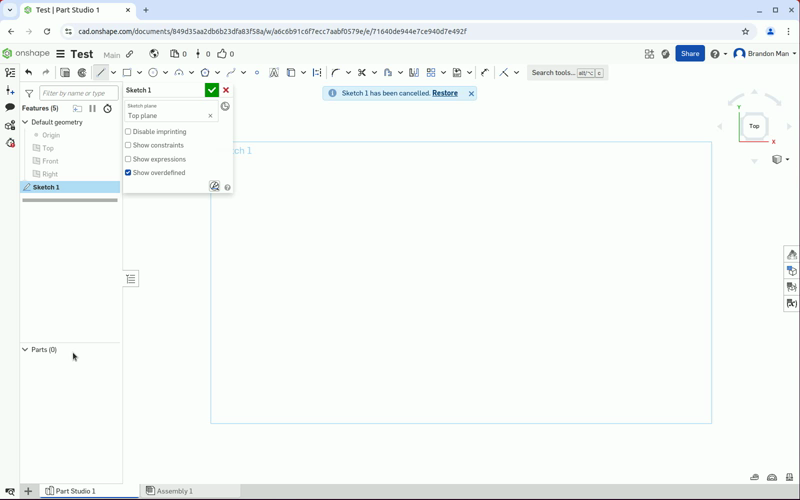
mouse_move(460, 271)
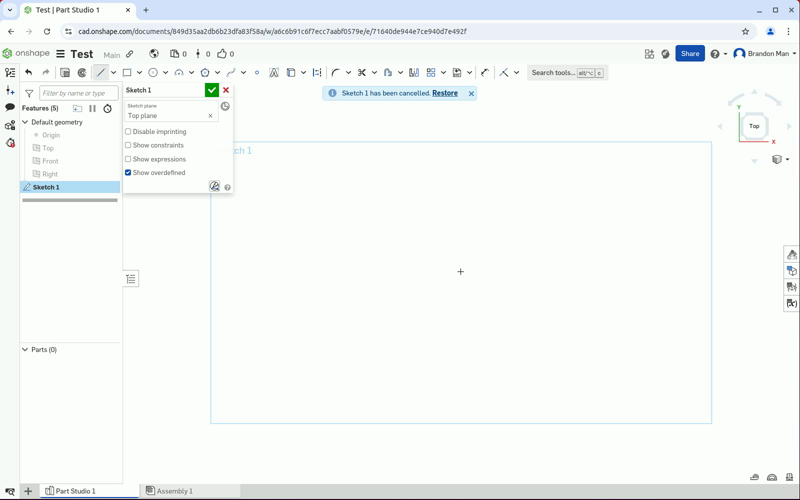
click(460, 271)
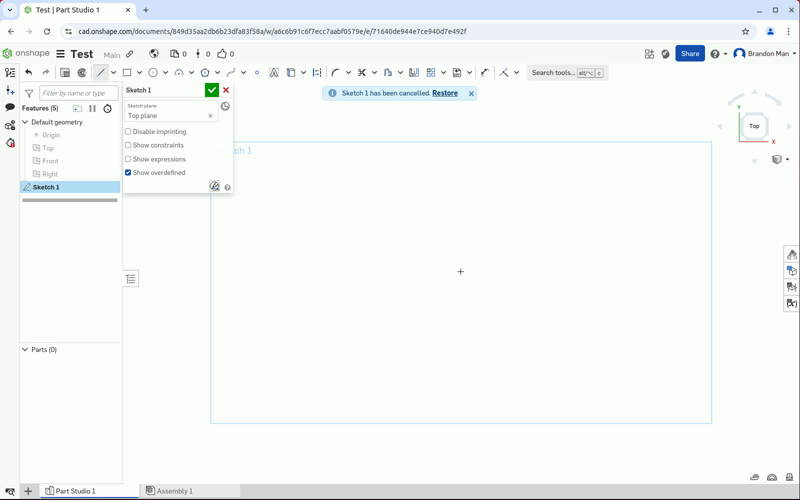
key_up(shift)
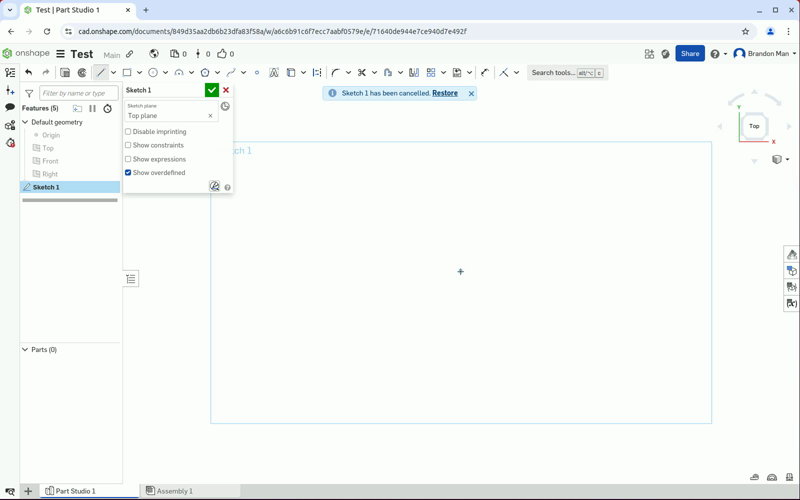
key_down(shift)
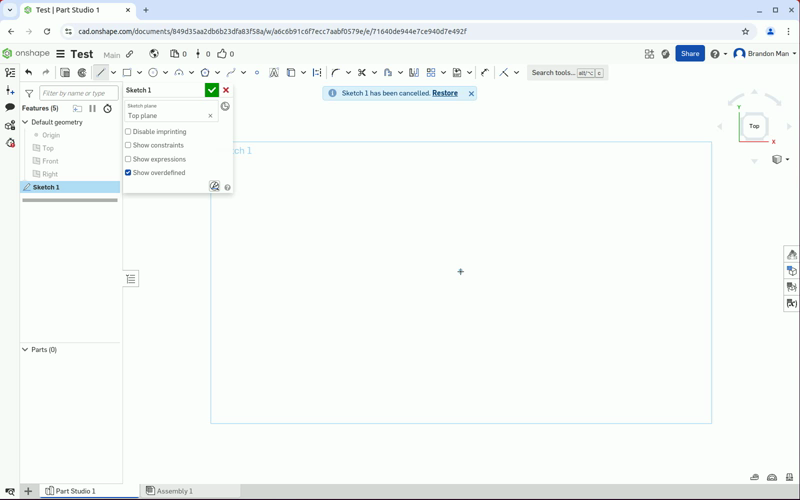
mouse_move(490, 271)
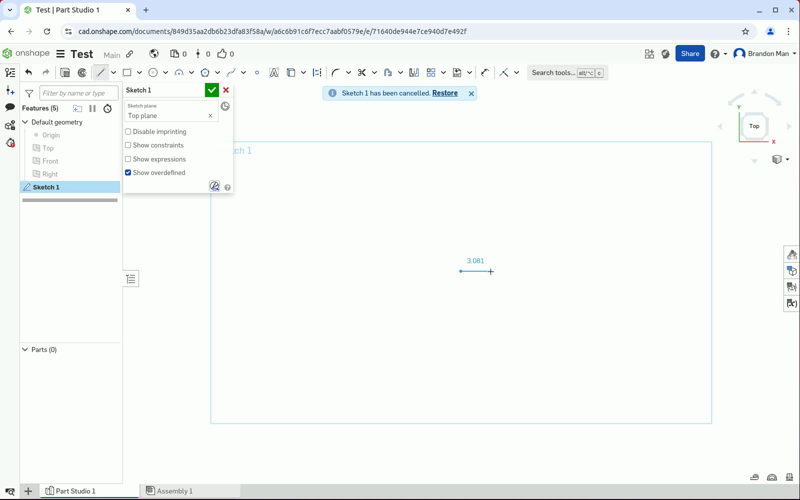
mouse_move(470, 282)
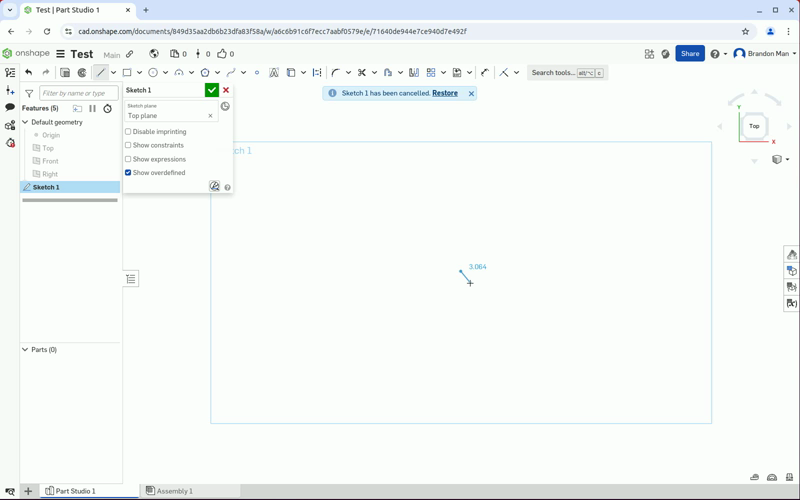
click(470, 282)
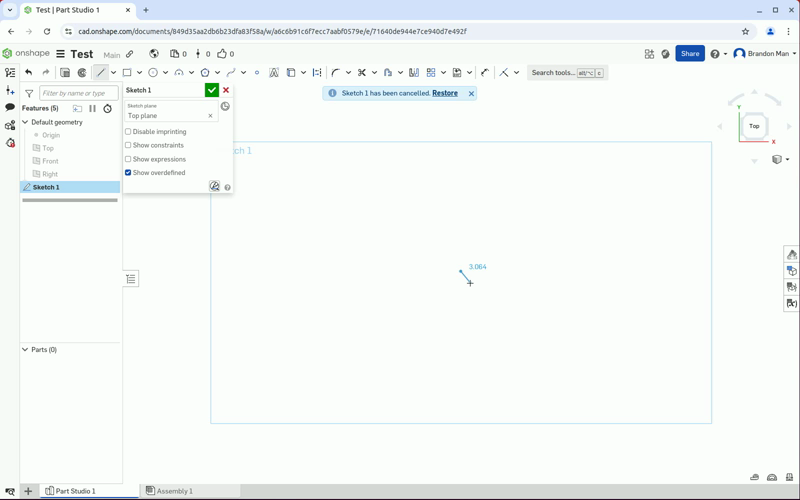
key_up(shift)
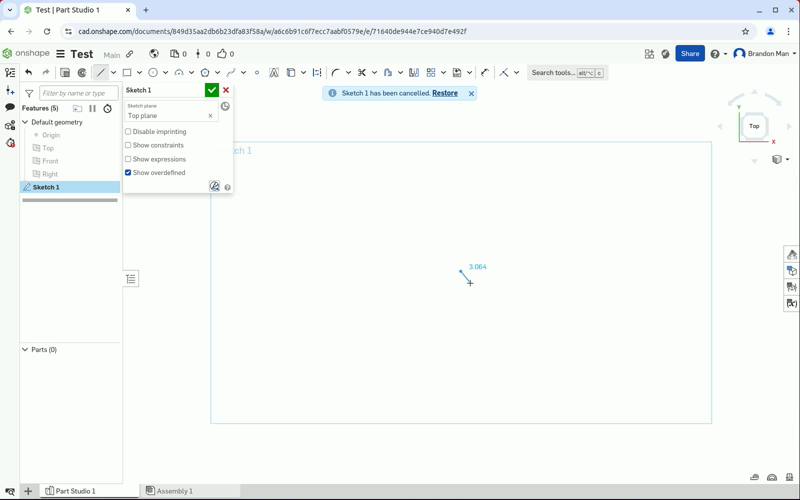
key_down(shift)
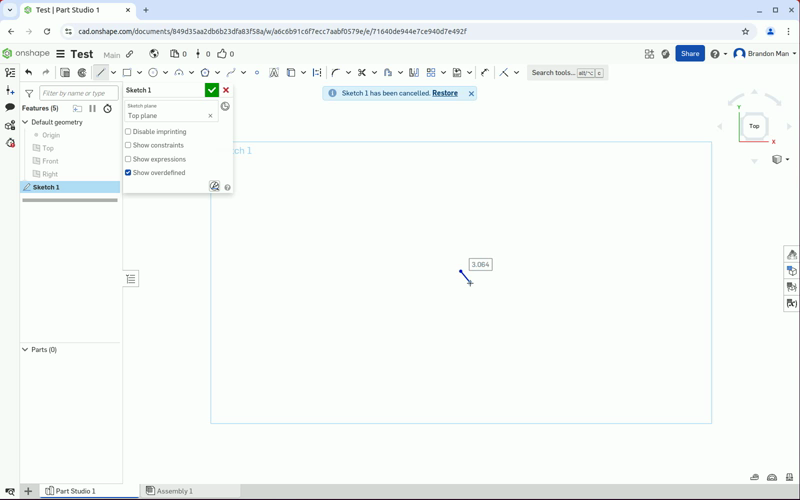
mouse_move(500, 282)
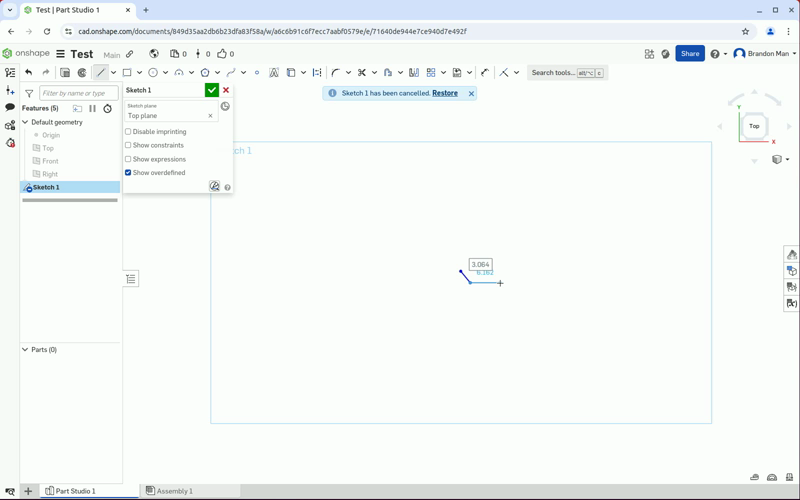
mouse_move(517, 282)
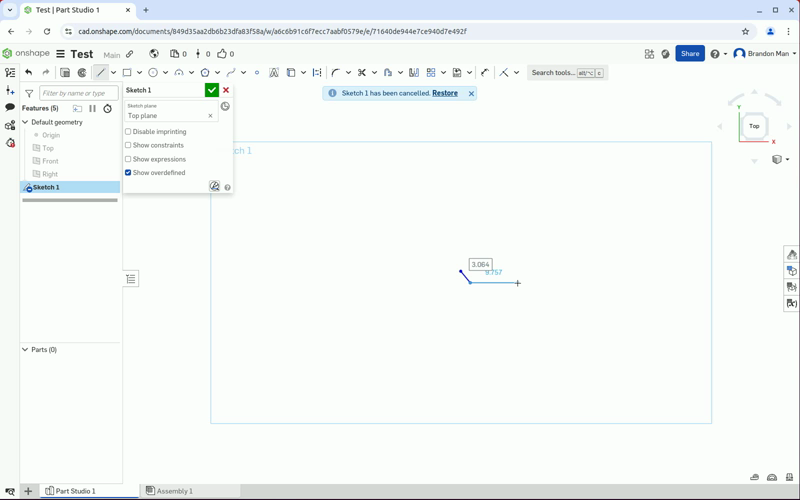
click(517, 282)
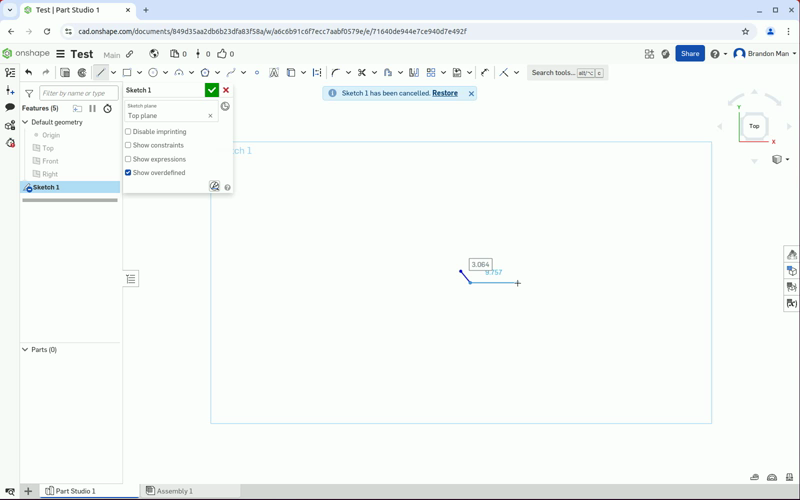
key_up(shift)
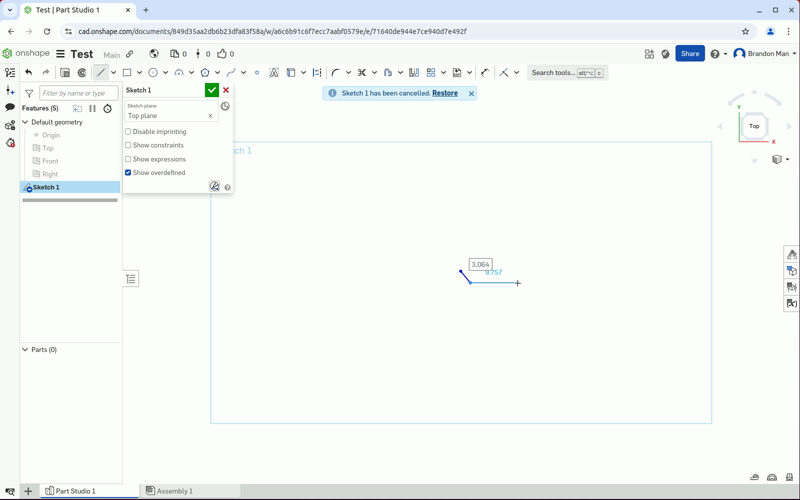
key_down(shift)
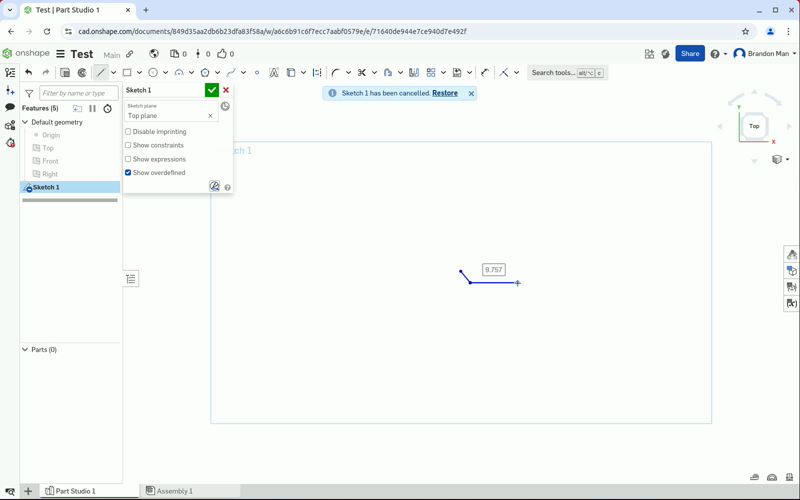
mouse_move(547, 282)
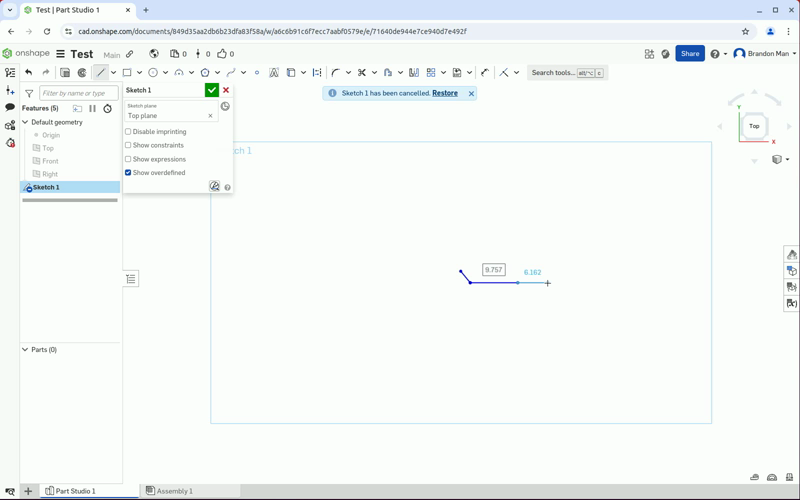
mouse_move(563, 282)
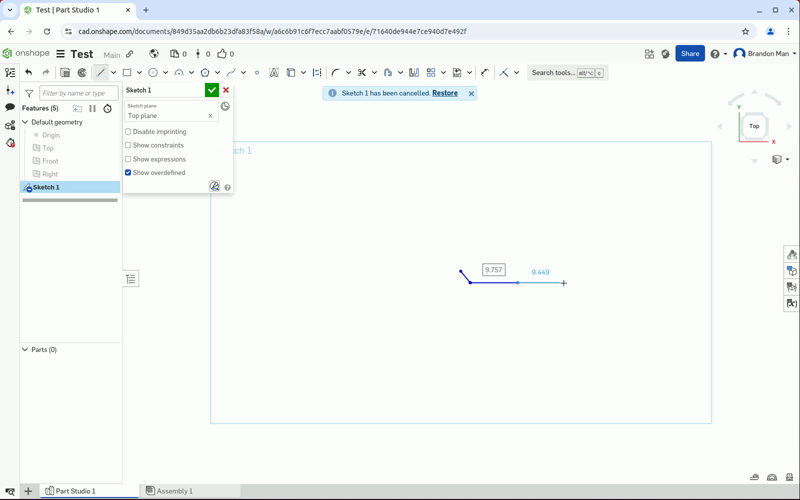
click(563, 282)
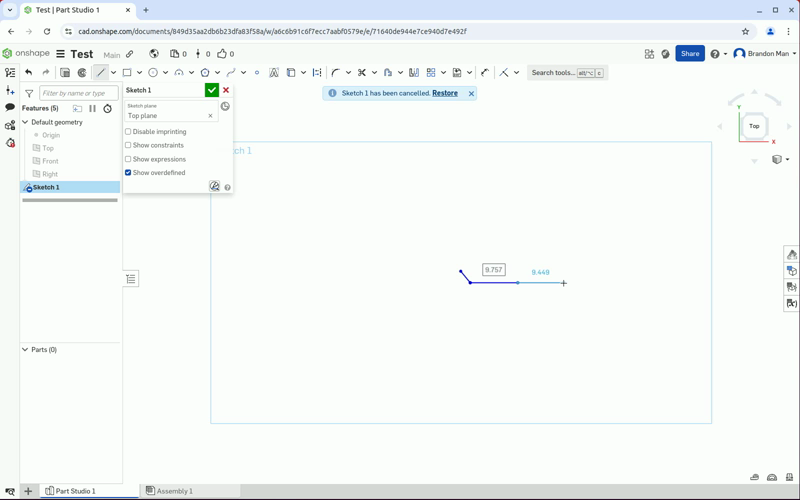
key_up(shift)
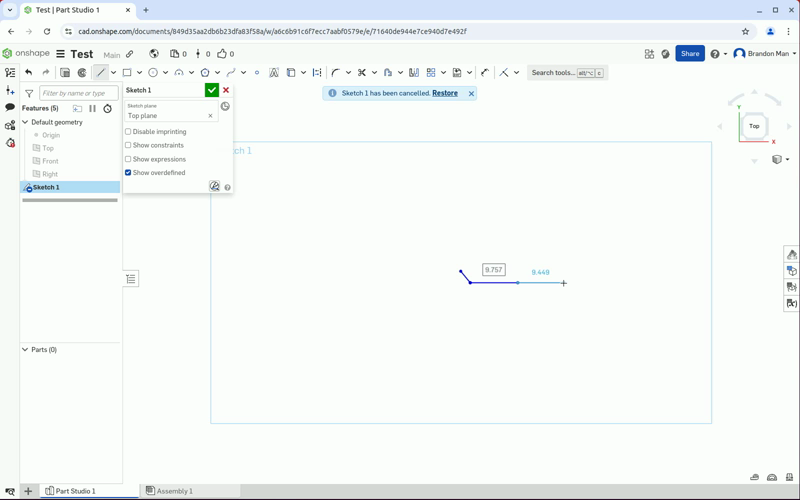
key_down(shift)
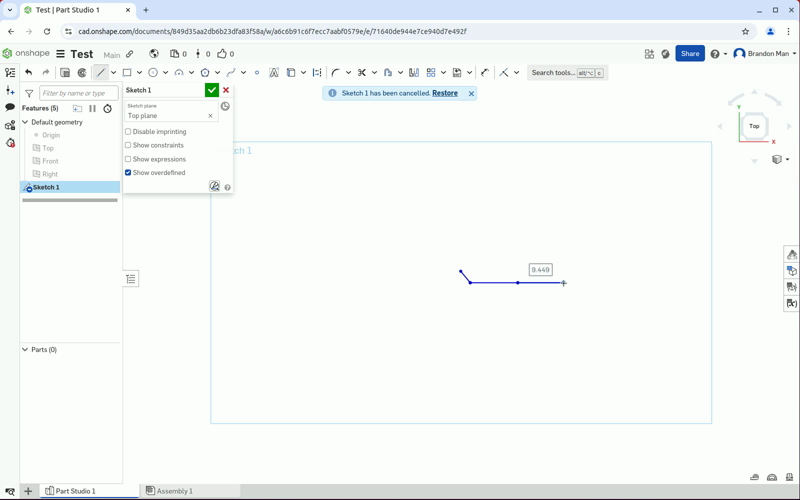
mouse_move(589, 282)
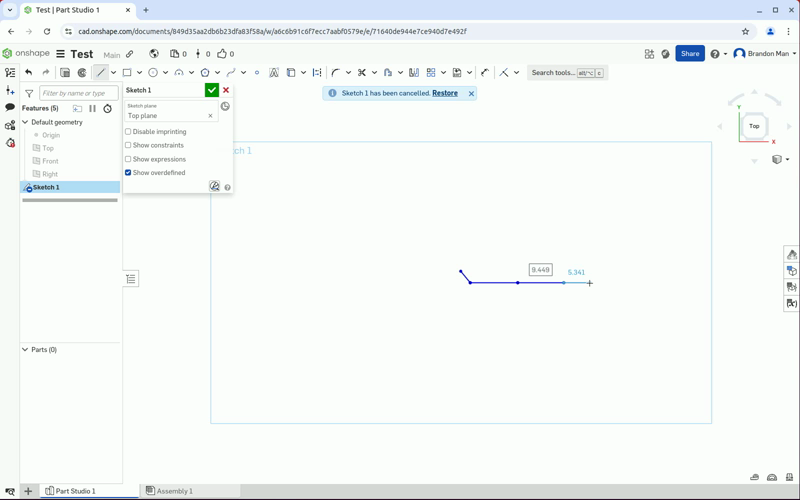
mouse_move(573, 271)
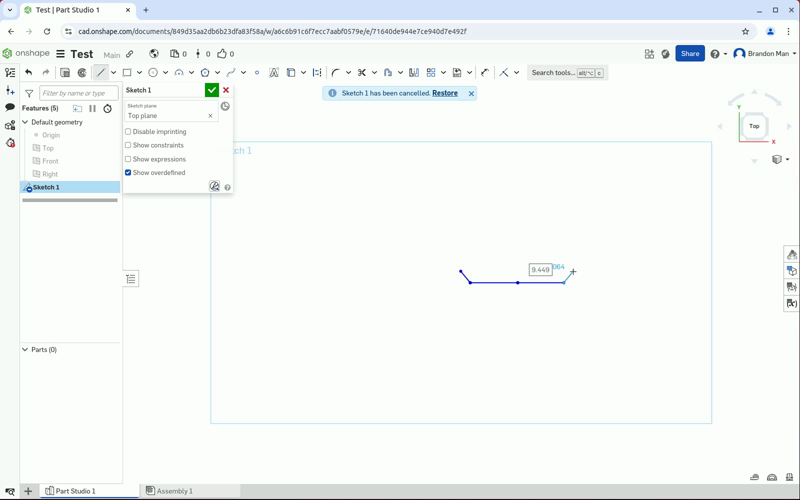
click(573, 271)
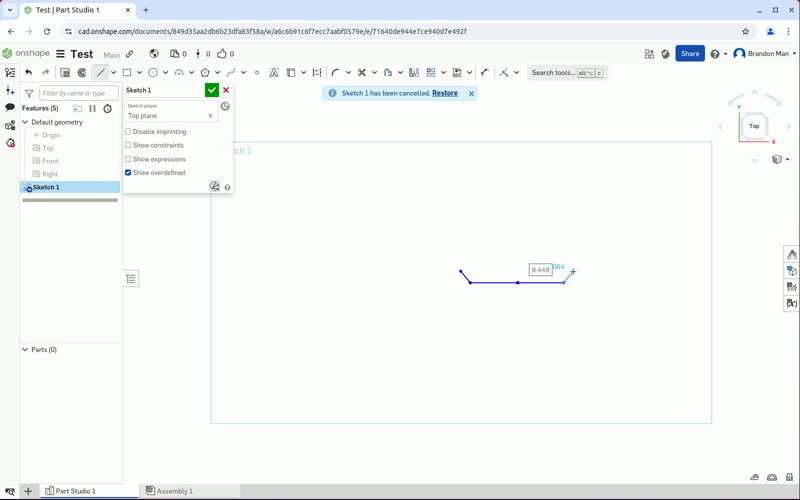
key_up(shift)
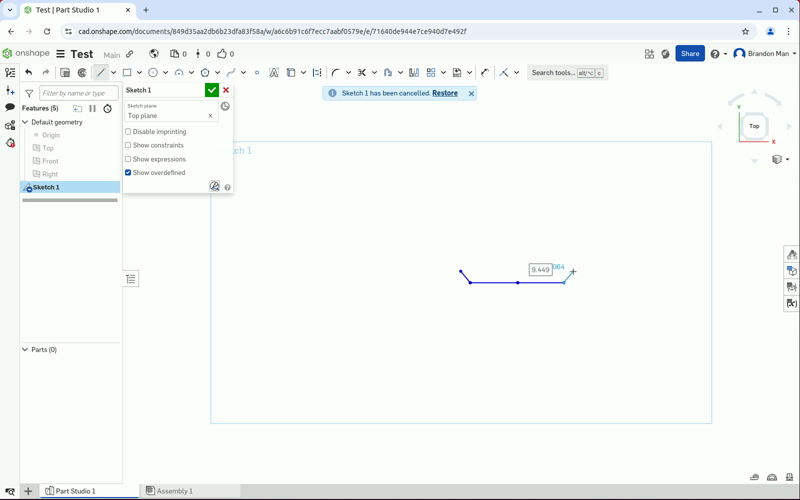
key_down(shift)
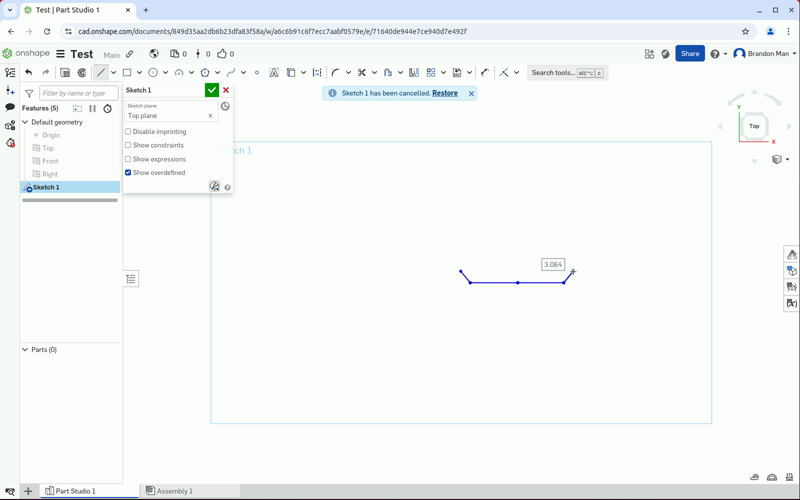
mouse_move(460, 271)
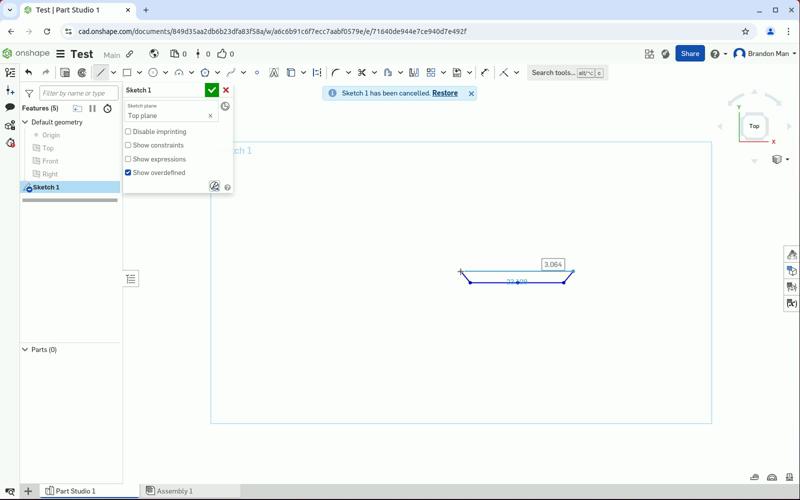
key_up(shift)
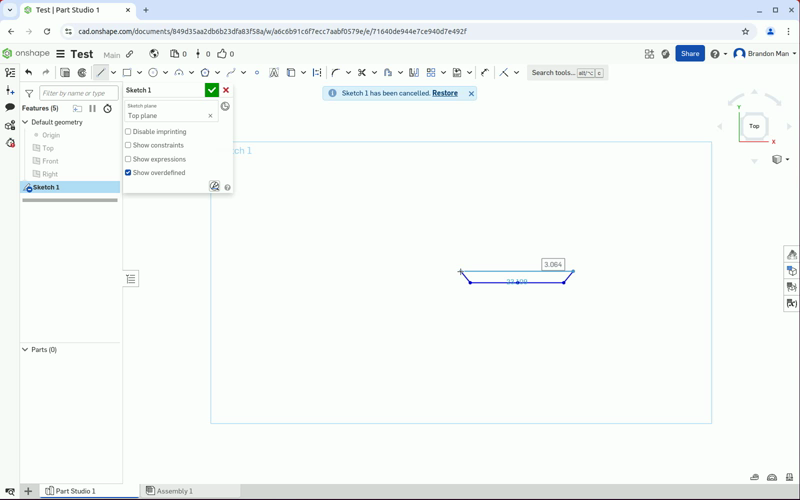
click(460, 271)
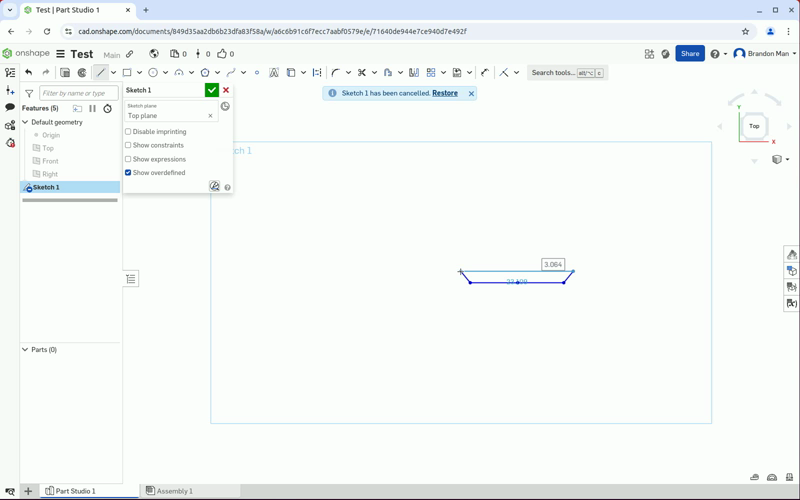
key(esc)
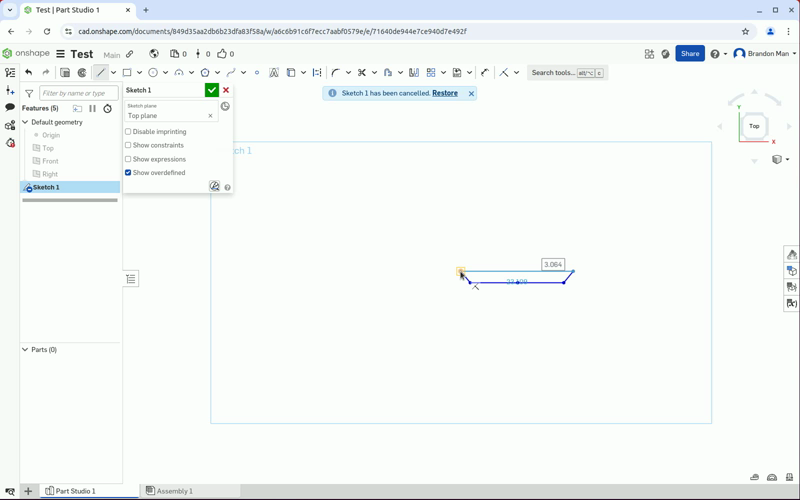
mouse_move(523, 280)
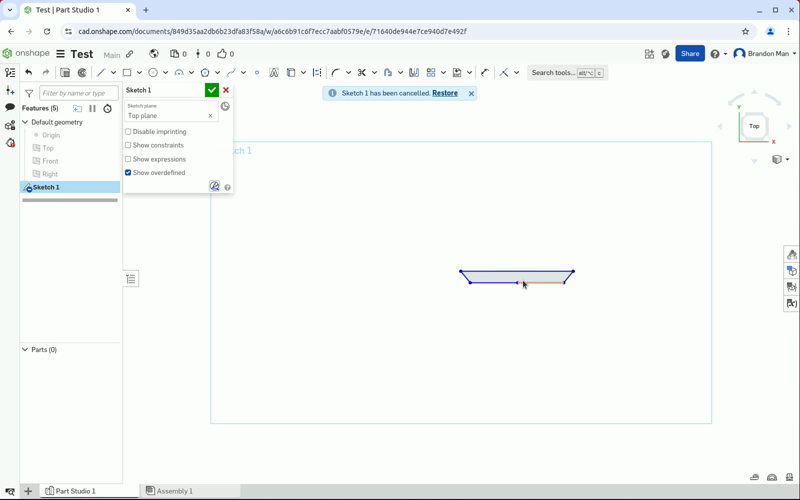
scroll(6)
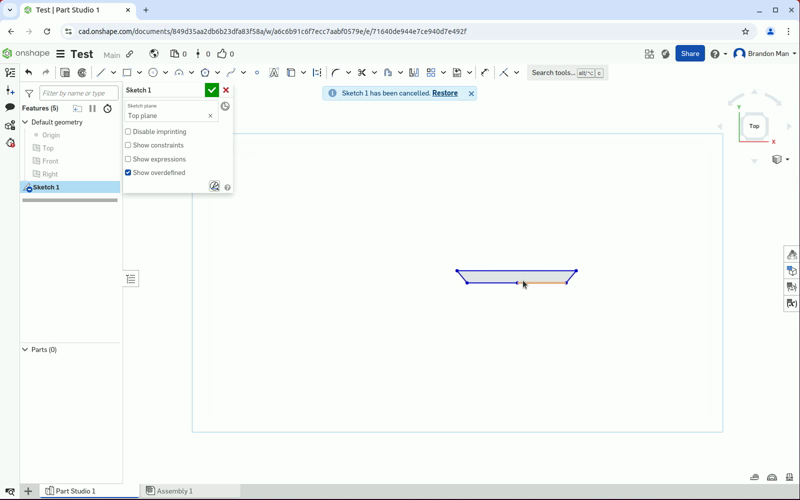
scroll(6)
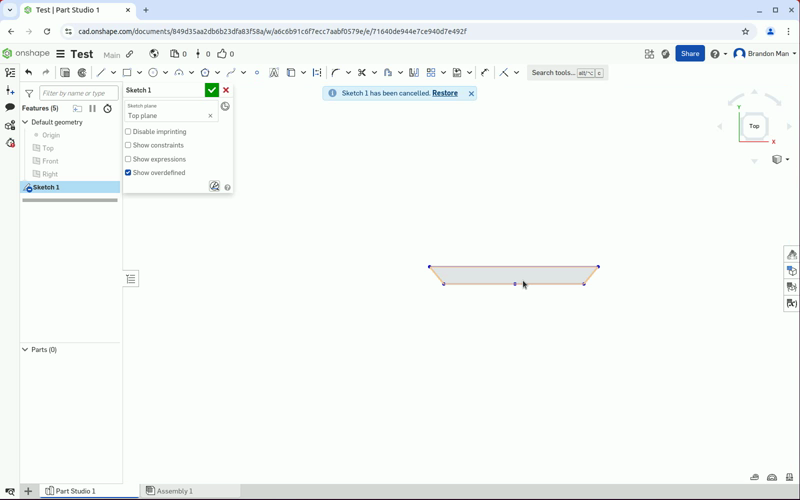
scroll(6)
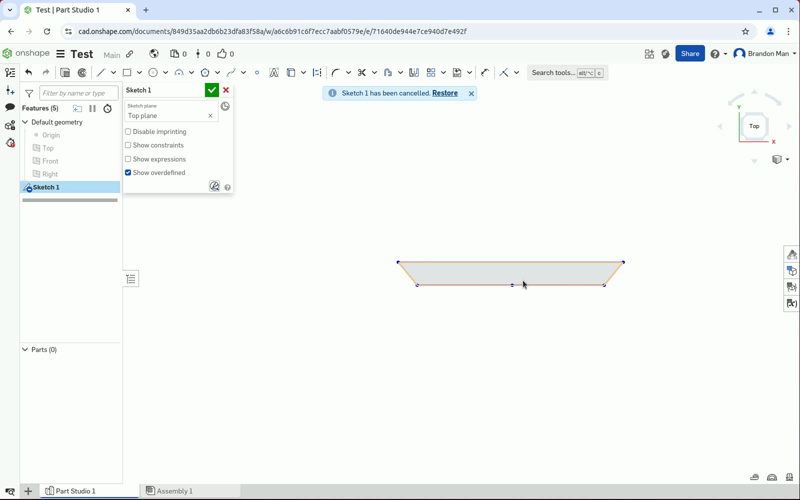
scroll(6)
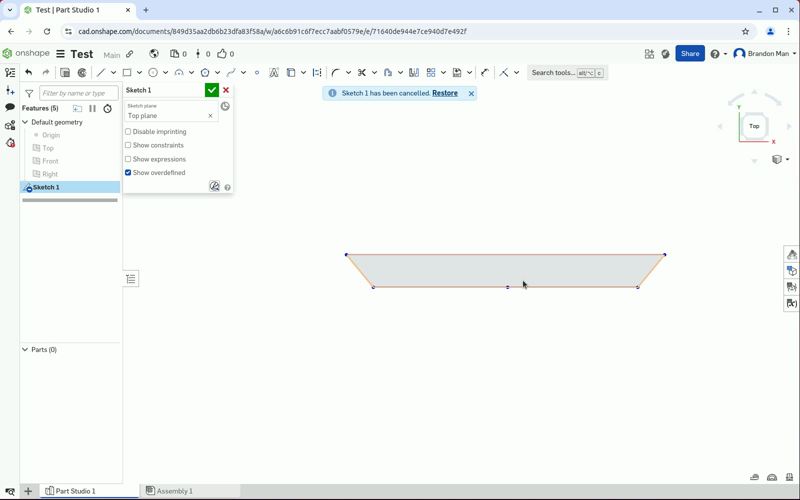
scroll(6)
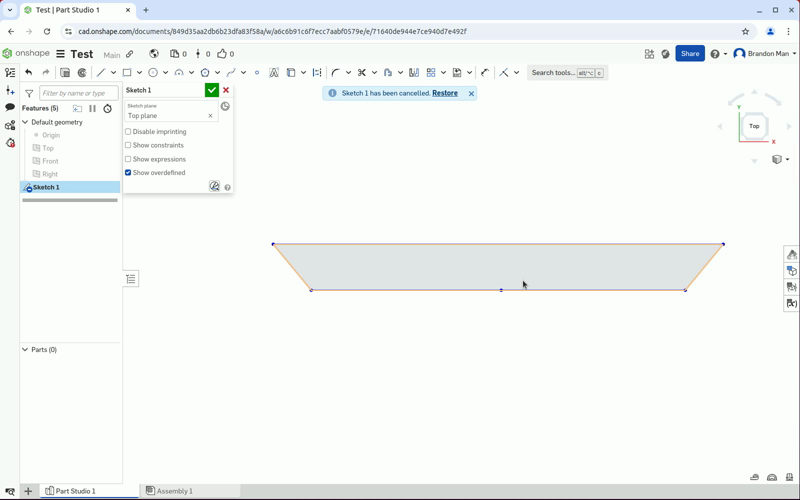
scroll(6)
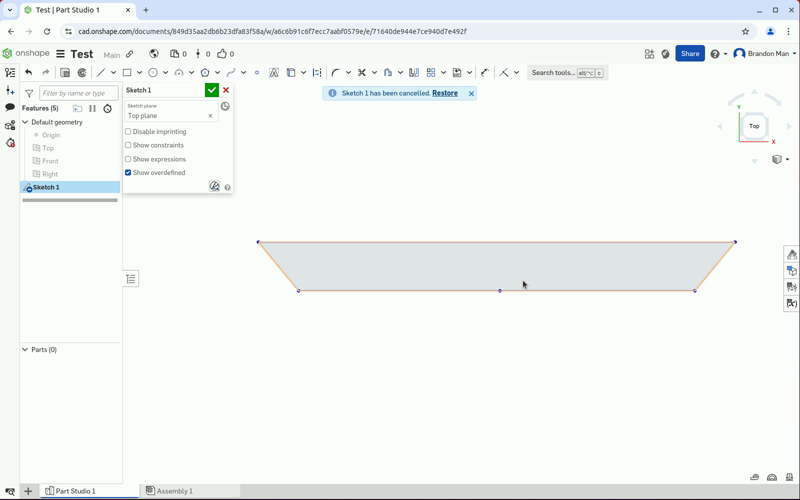
scroll(6)
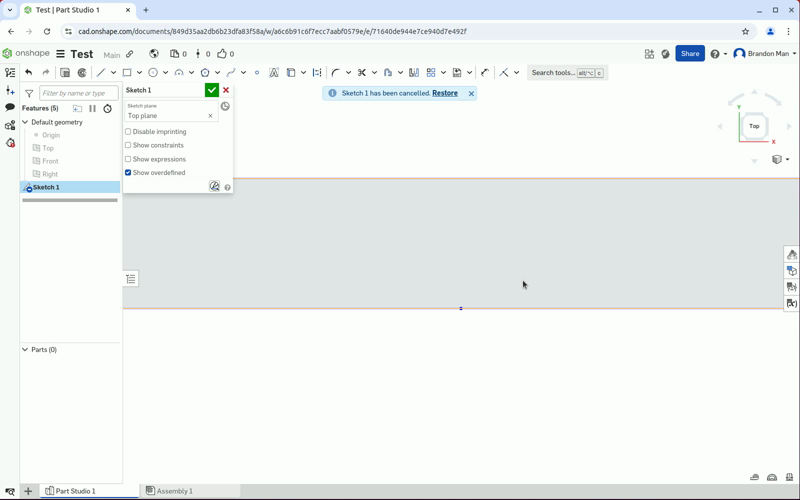
click(523, 280)
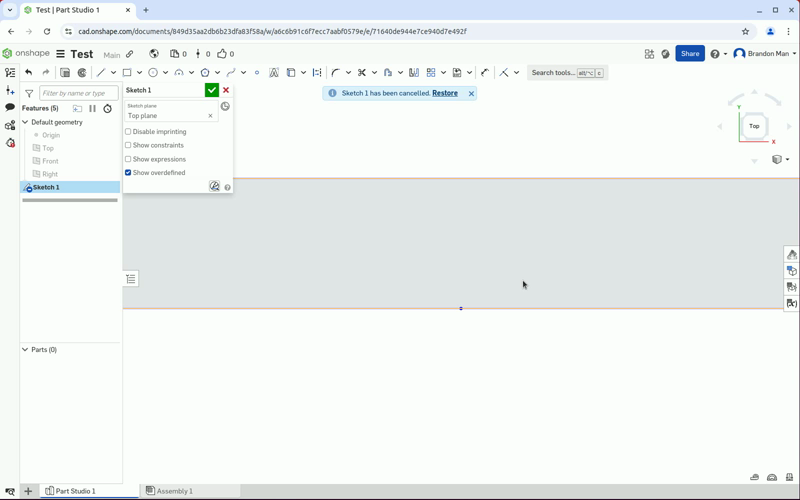
scroll(-6)
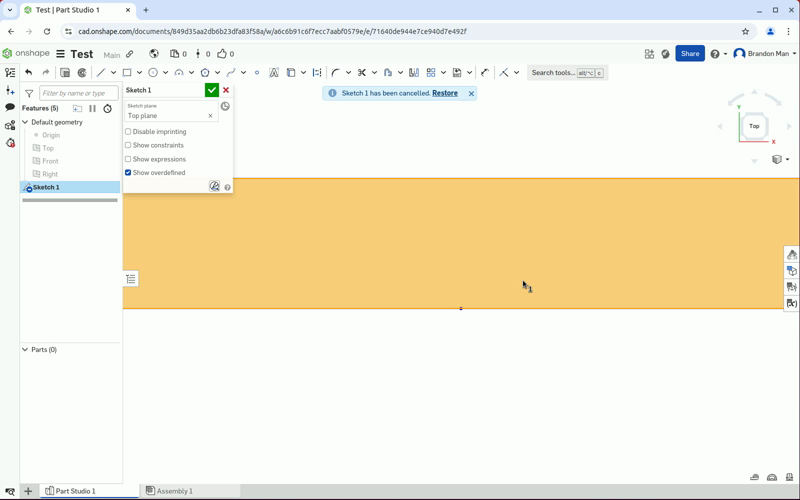
scroll(-6)
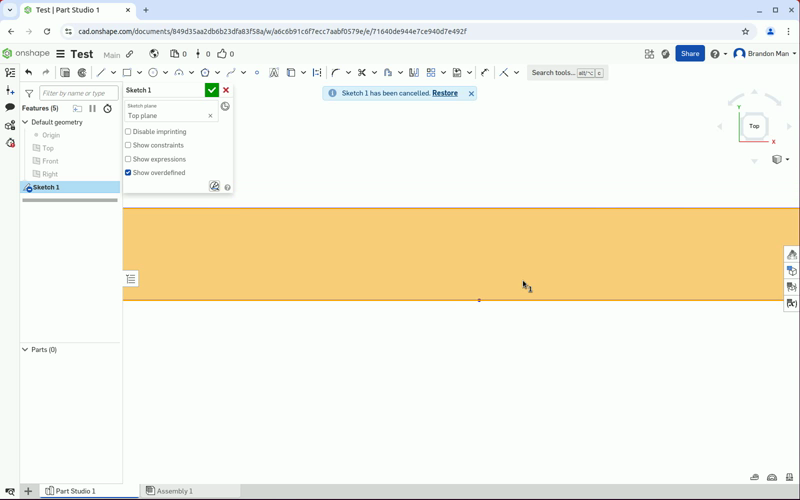
scroll(-6)
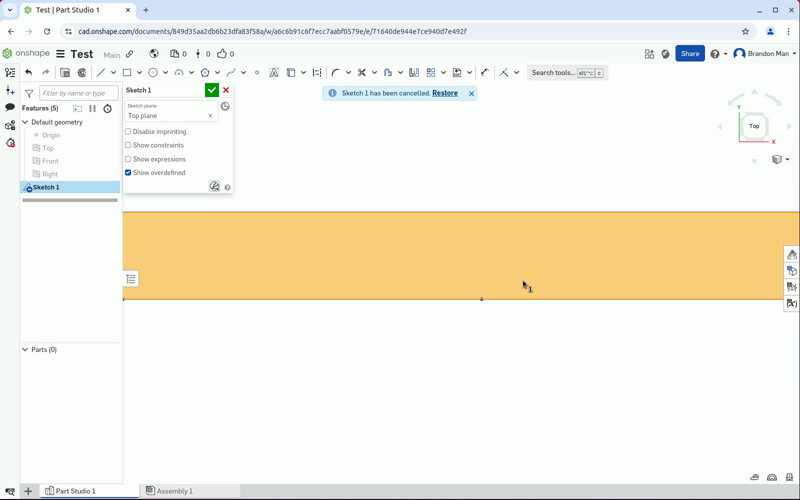
scroll(-6)
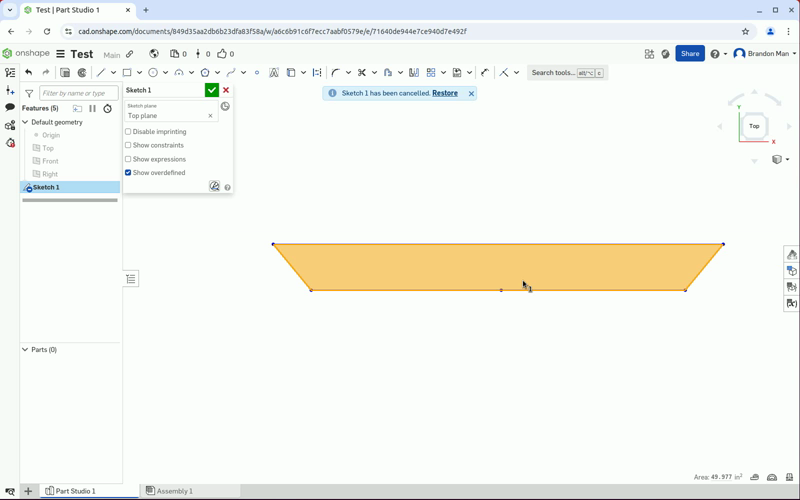
scroll(-6)
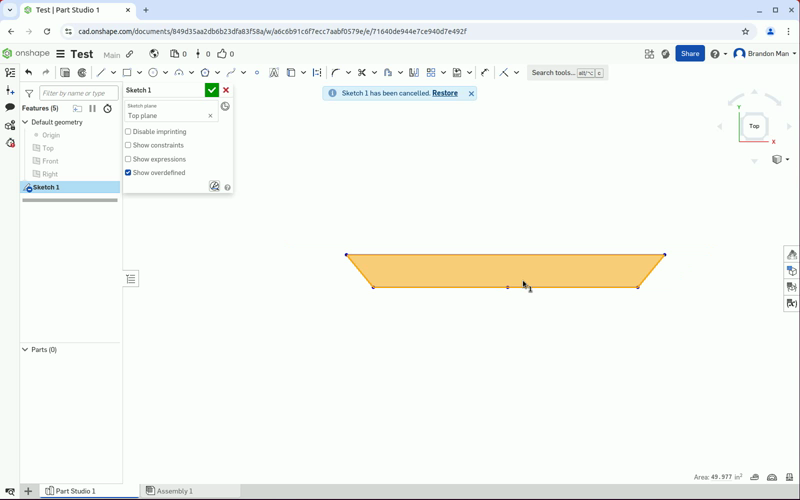
scroll(-6)
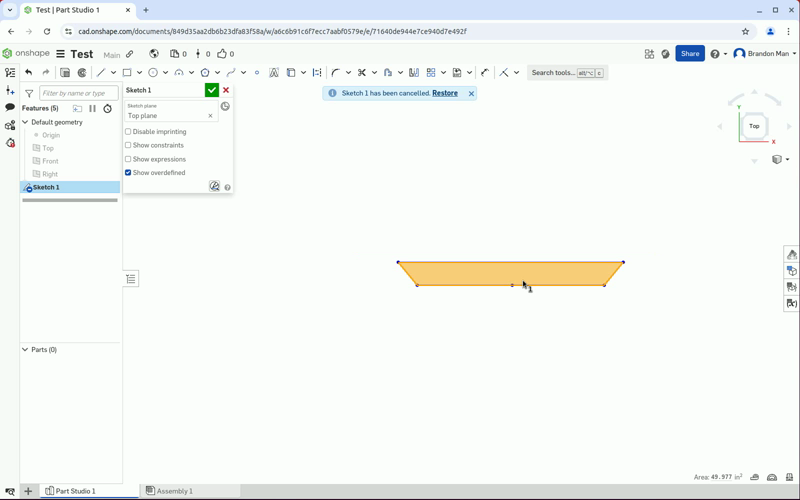
scroll(-6)
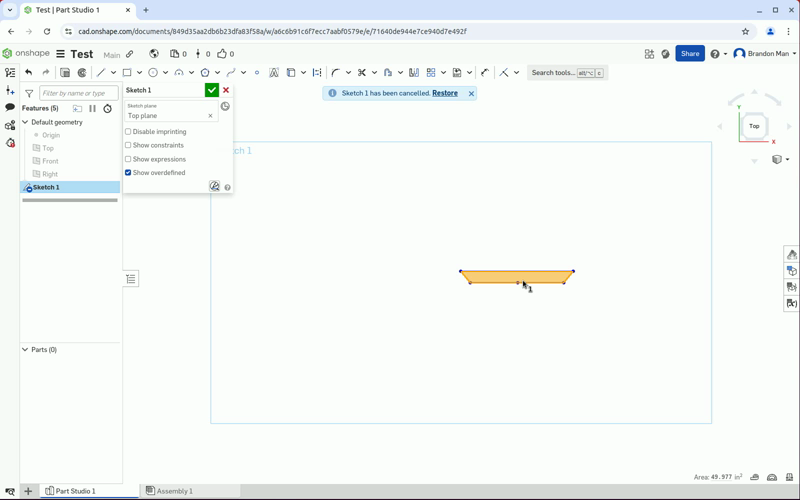
mouse_move(73, 352)
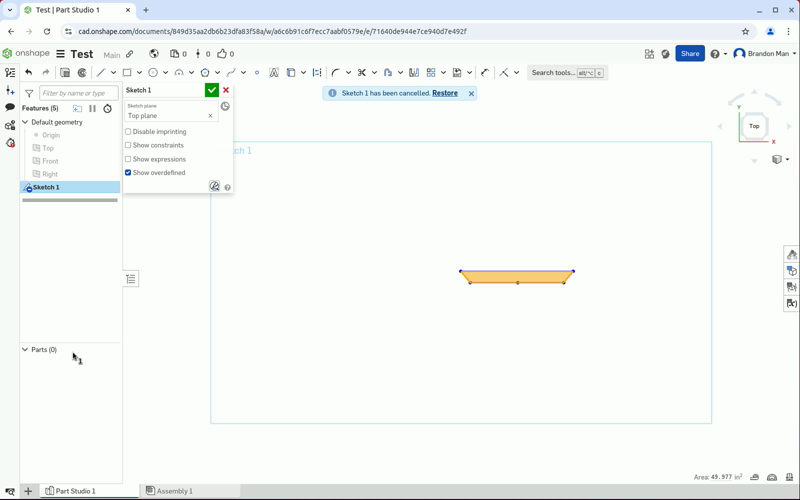
key(shift+y)
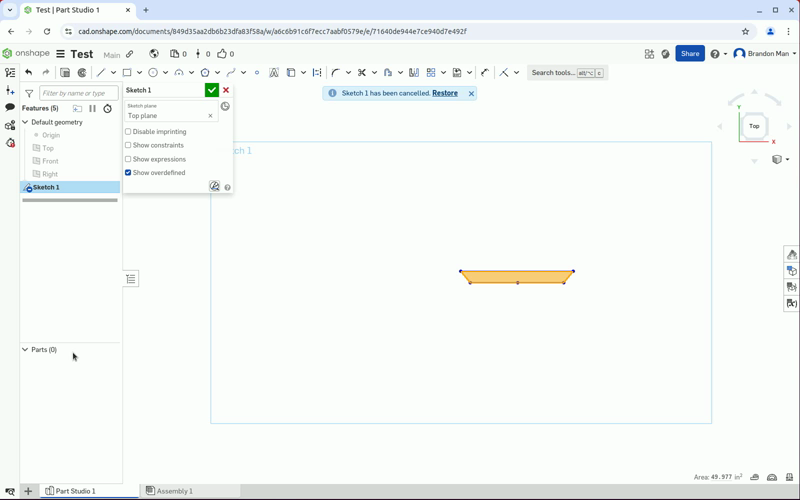
key(shift+e)
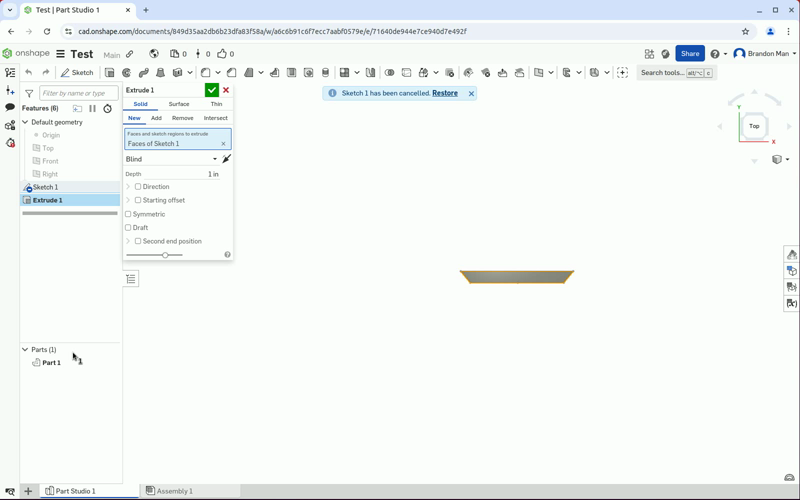
mouse_move(143, 106)
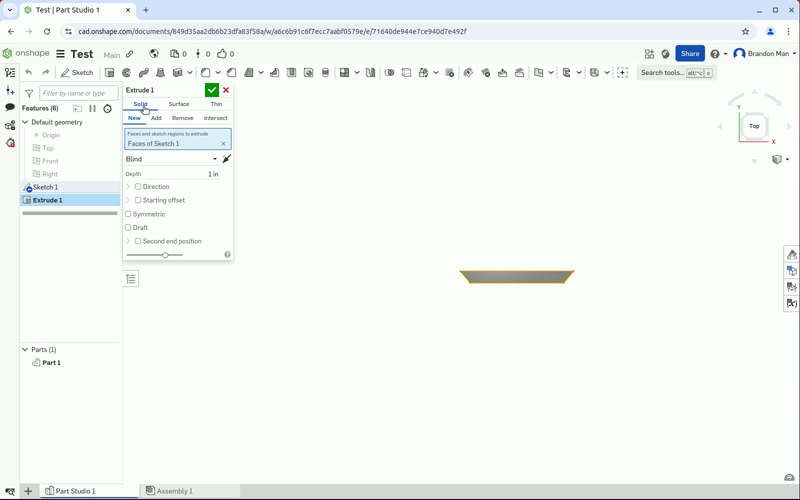
click(143, 106)
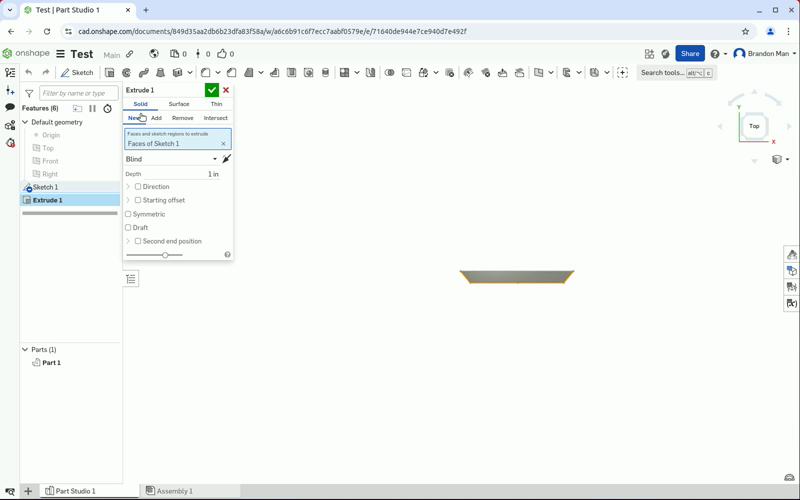
mouse_move(137, 120)
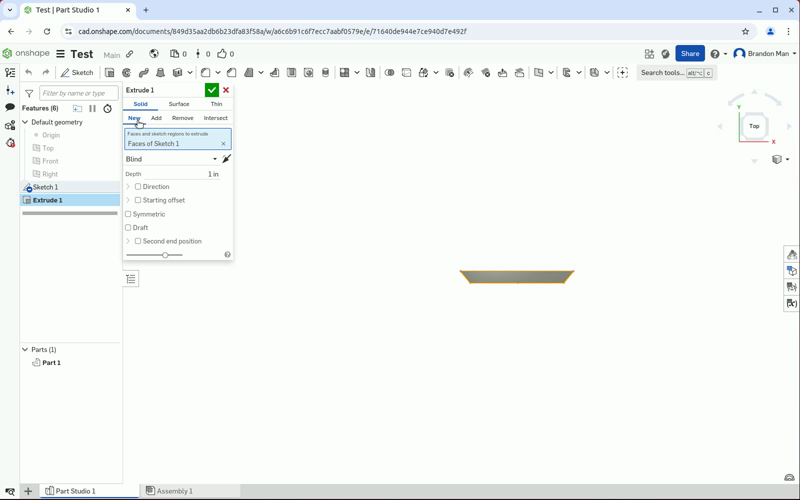
click(137, 120)
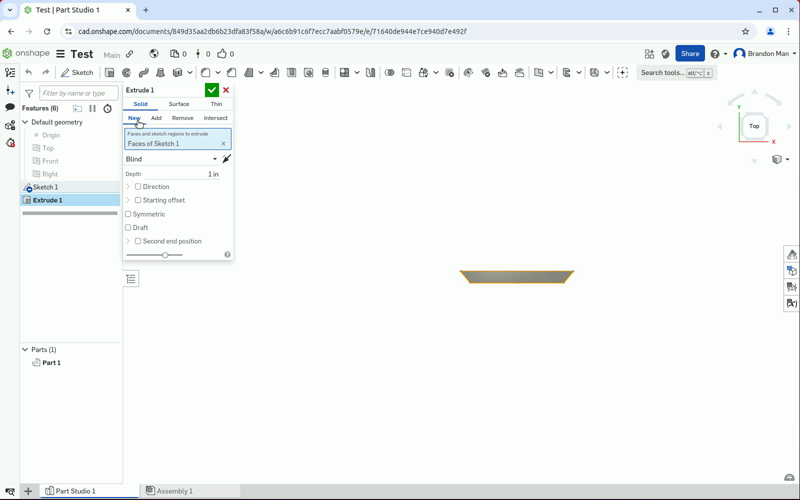
key(tab, 4)
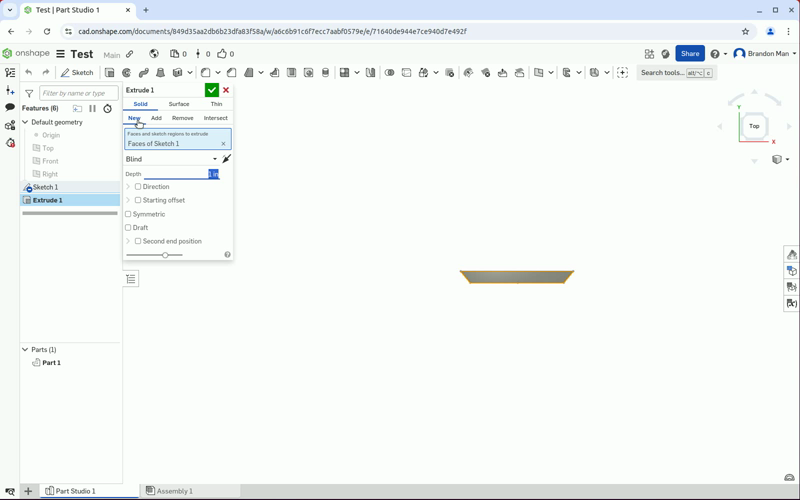
text(9.628)
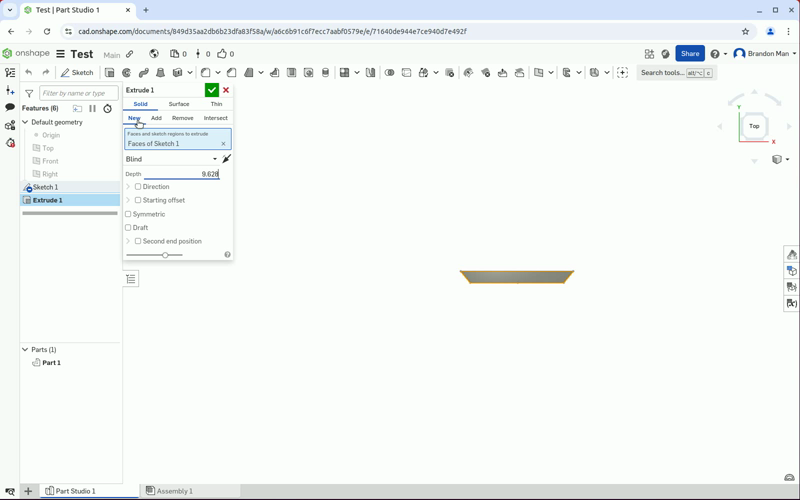
key(enter)
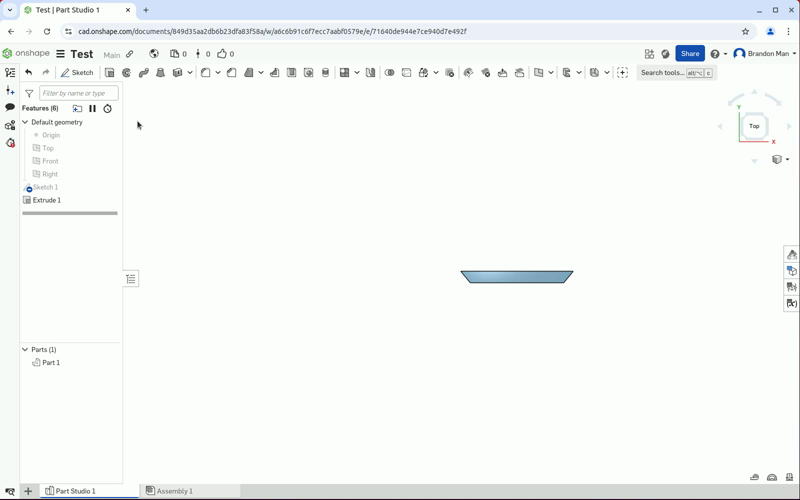
key(shift+h)
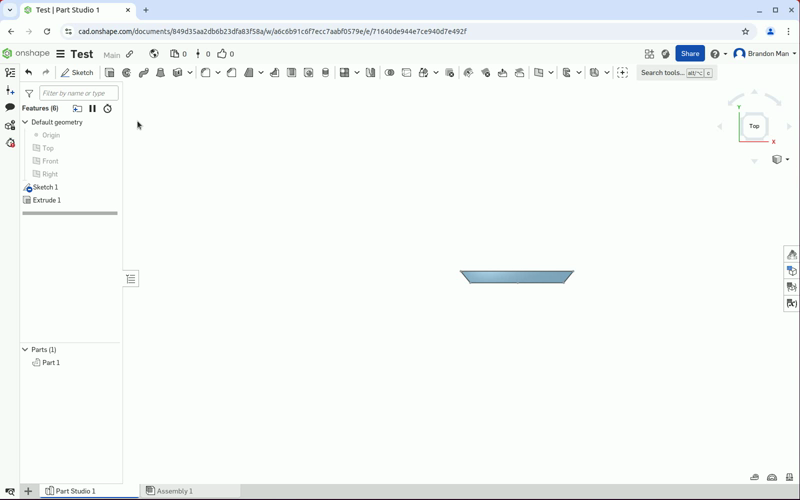
key(shift+h)
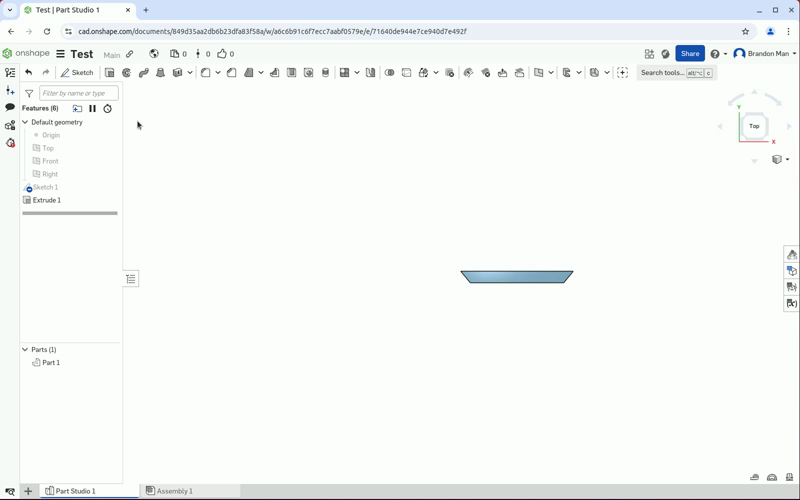
mouse_move(73, 189)
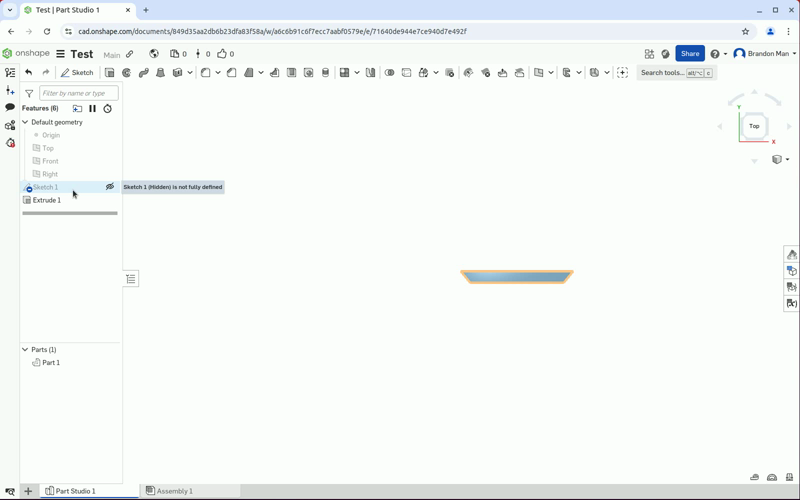
click(73, 189)
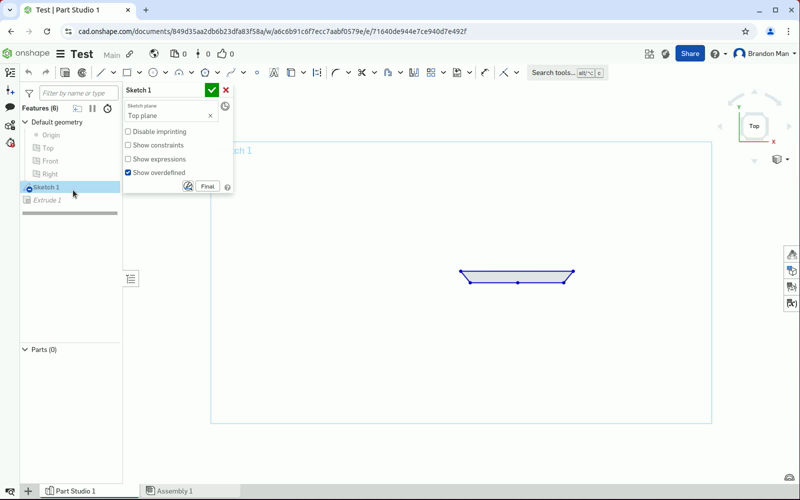
mouse_move(229, 92)
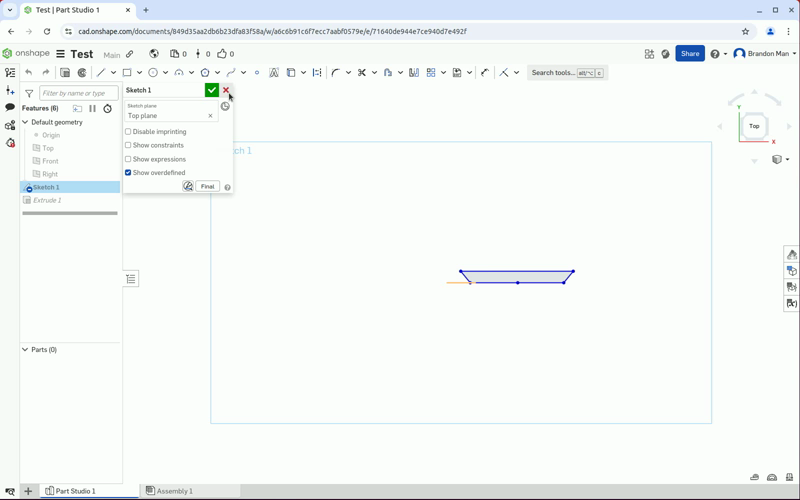
click(229, 92)
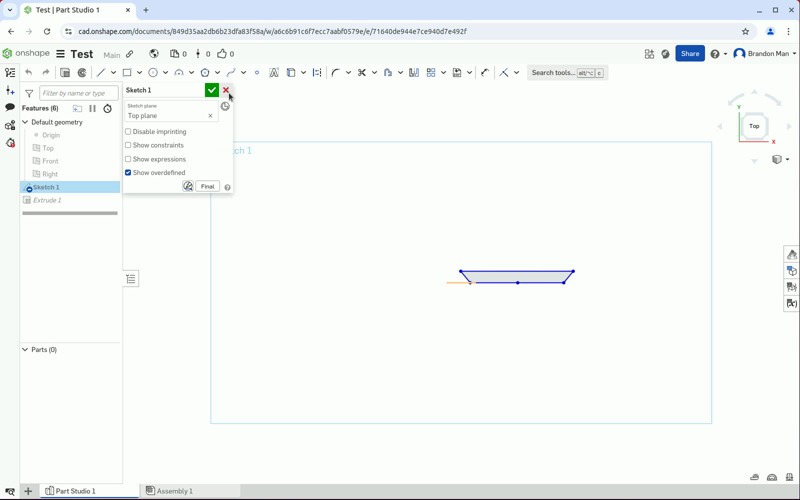
key(shift+s)
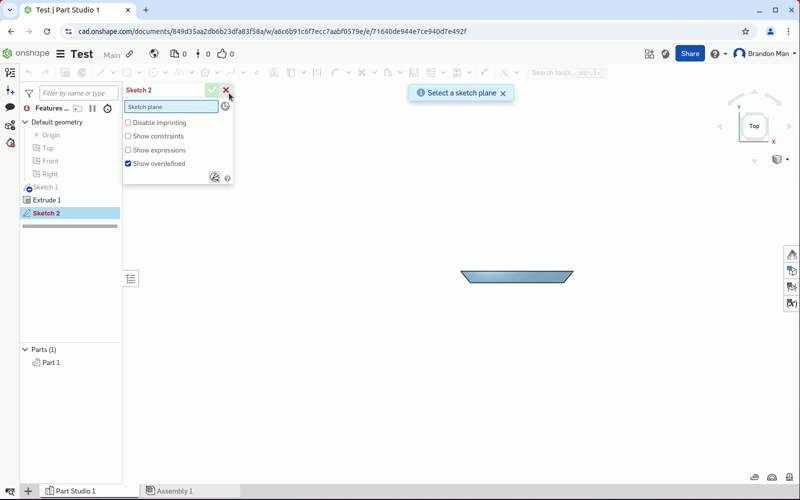
mouse_move(73, 150)
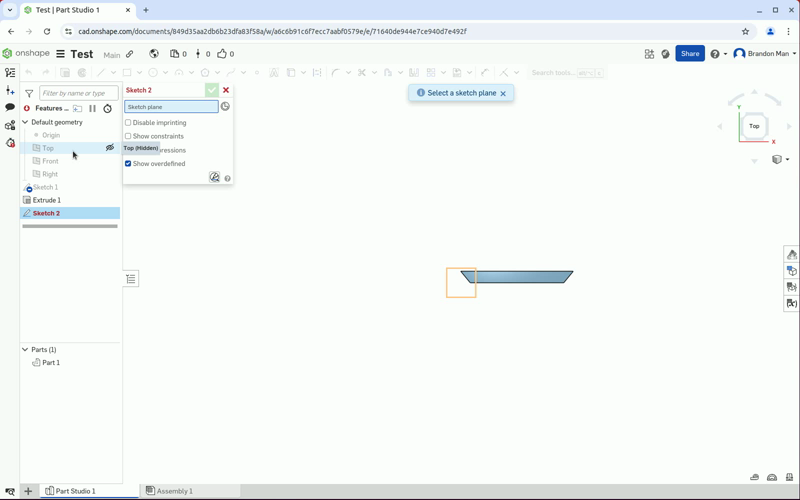
click(73, 150)
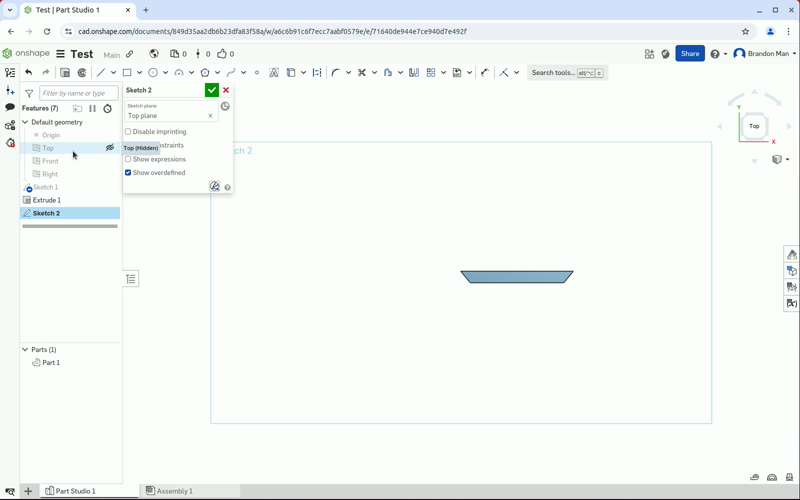
mouse_move(73, 352)
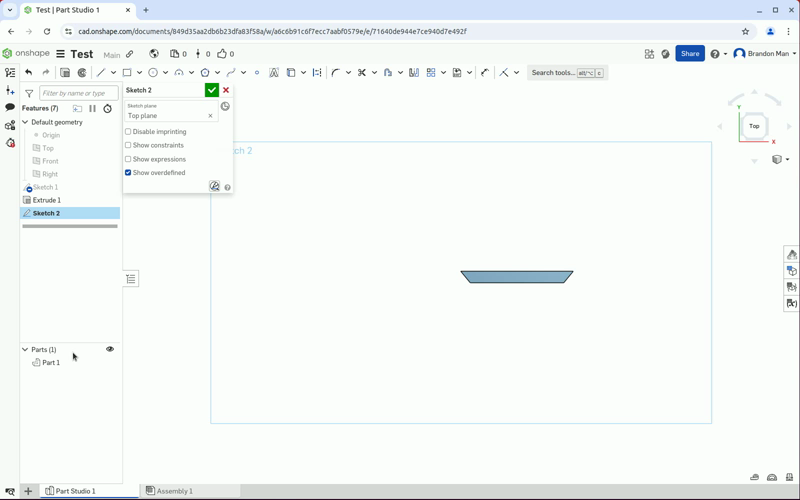
key(y)
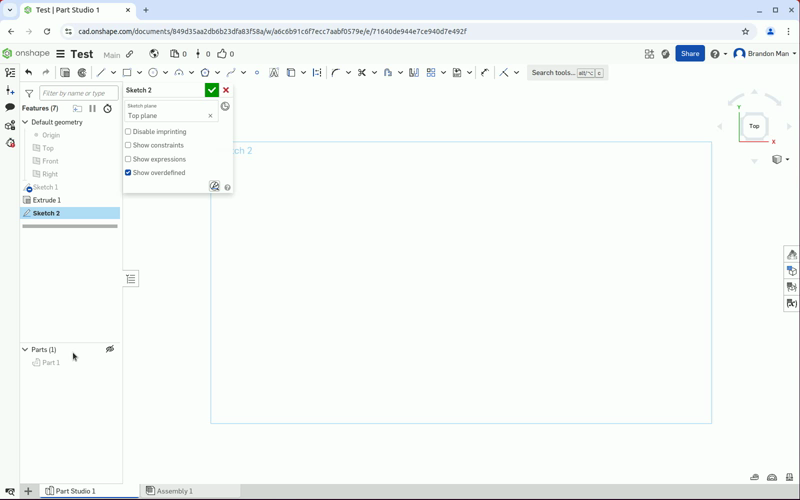
key(l)
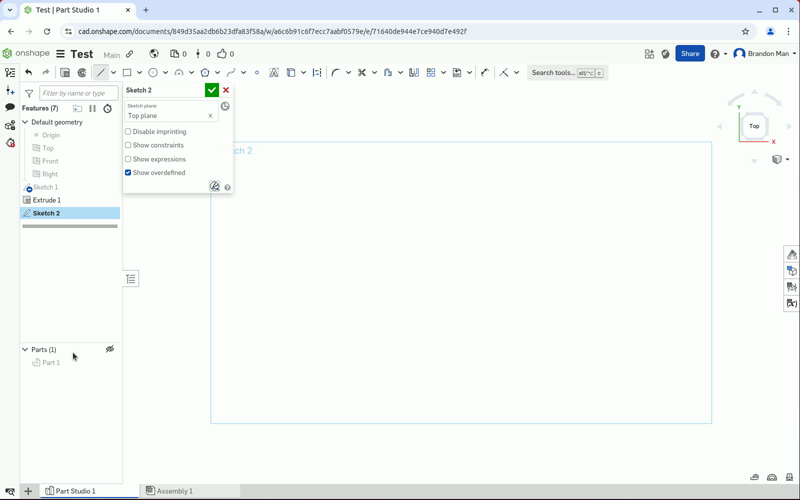
key_down(shift)
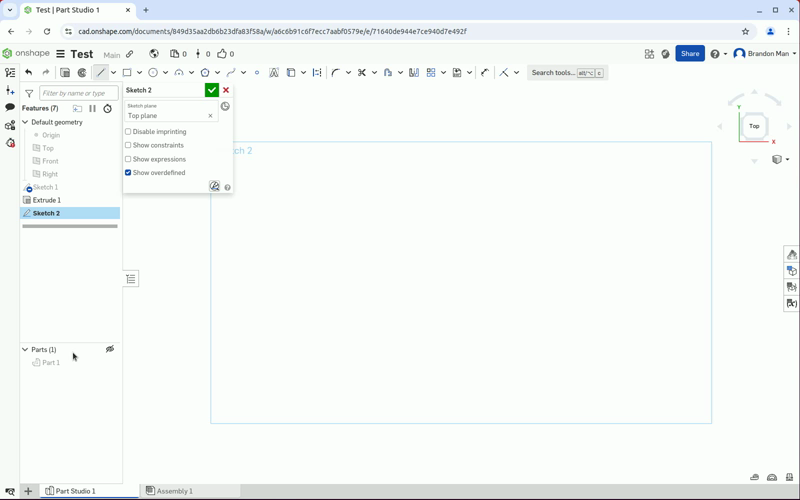
mouse_move(460, 271)
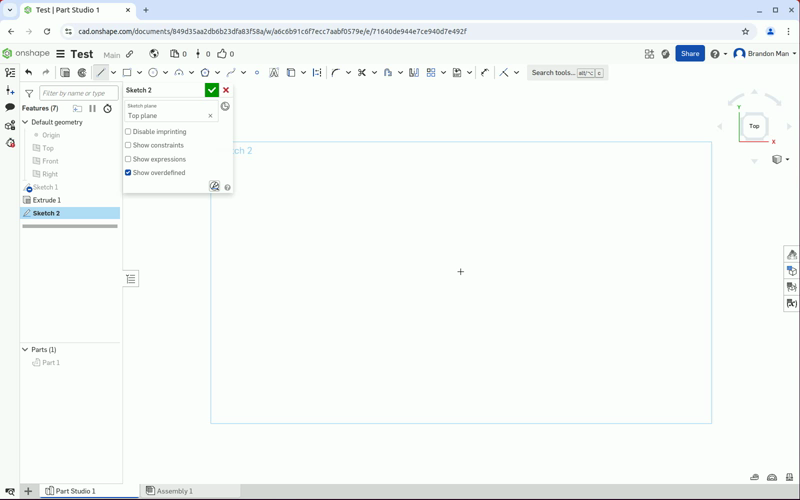
click(460, 271)
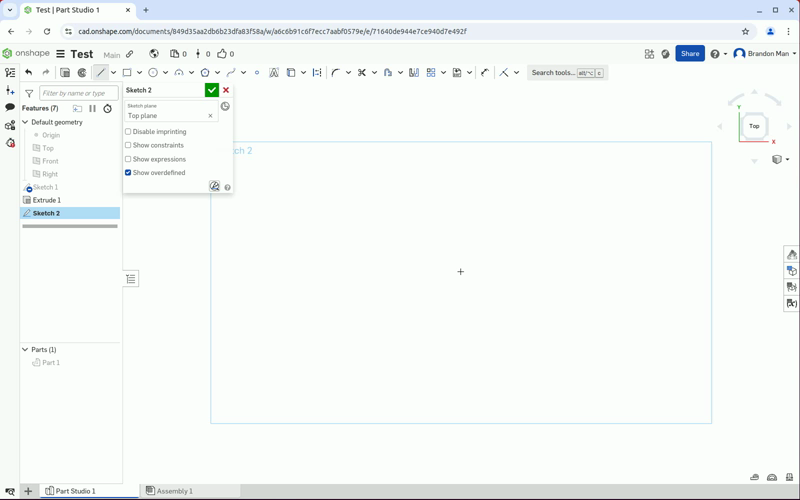
key_up(shift)
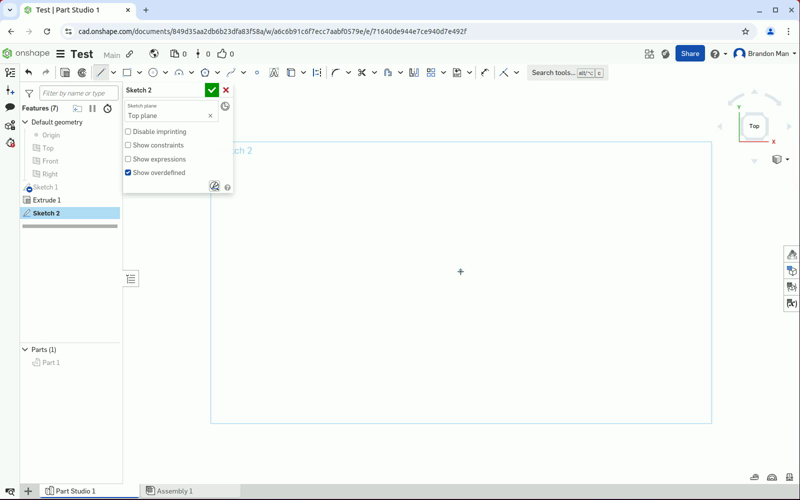
key_down(shift)
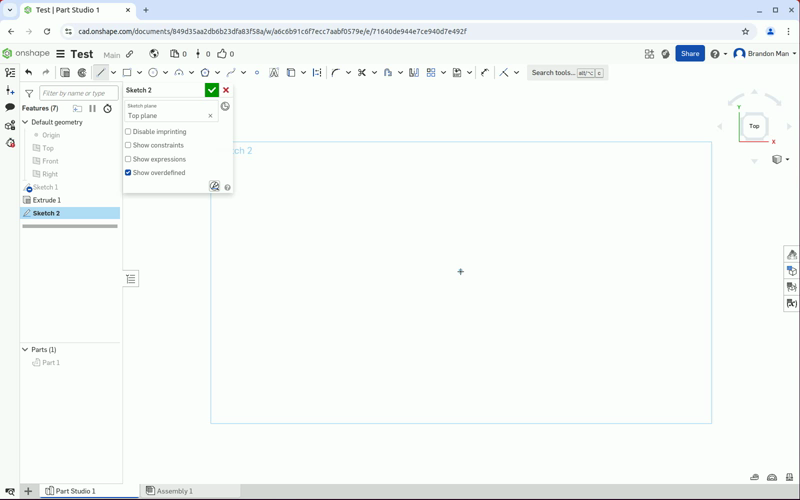
mouse_move(573, 271)
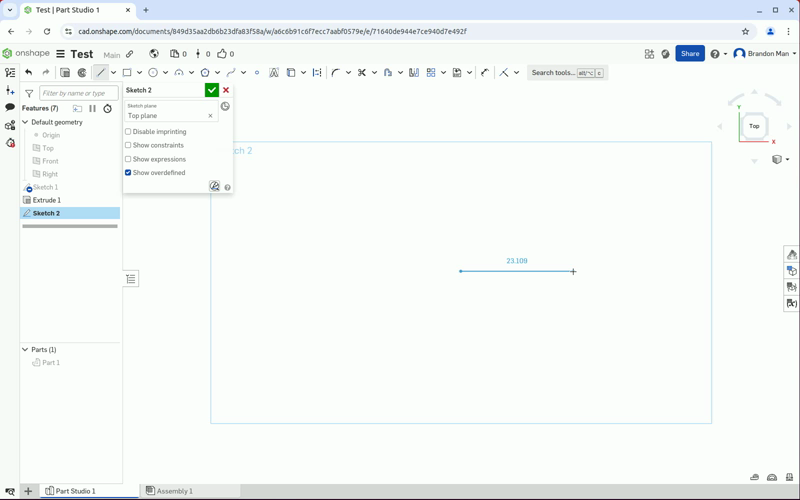
click(573, 271)
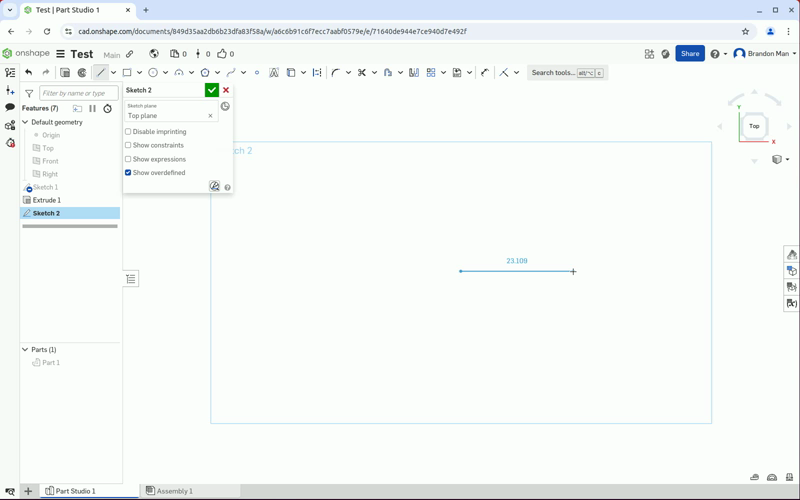
key_up(shift)
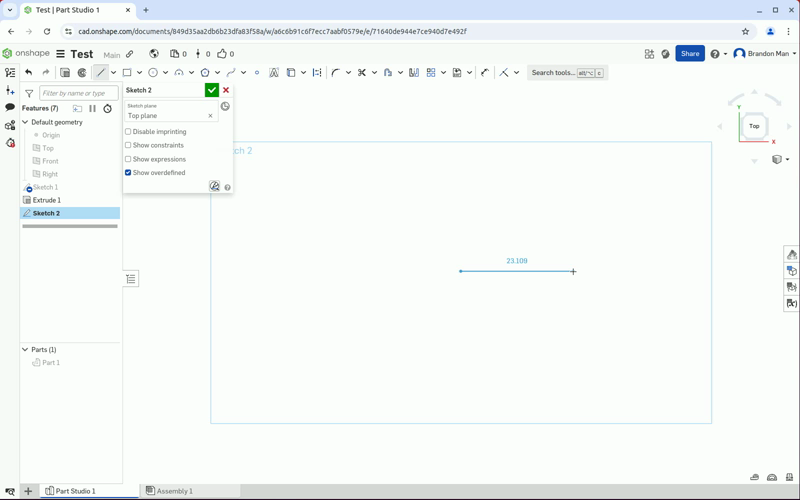
key_down(shift)
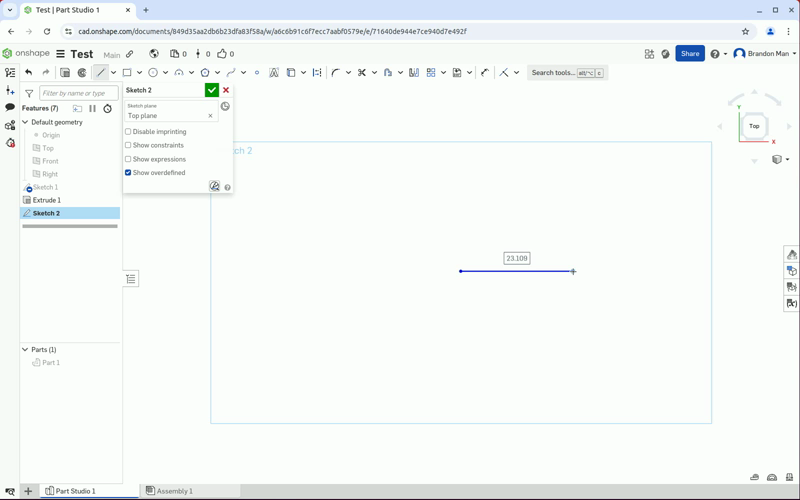
mouse_move(589, 271)
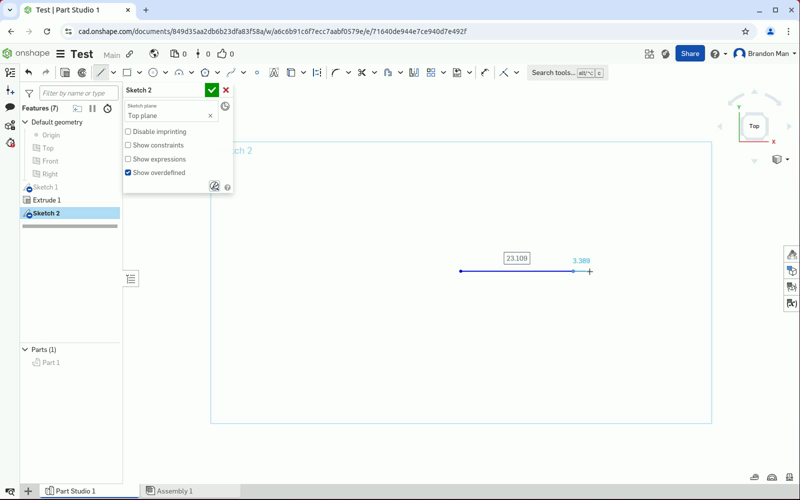
mouse_move(573, 229)
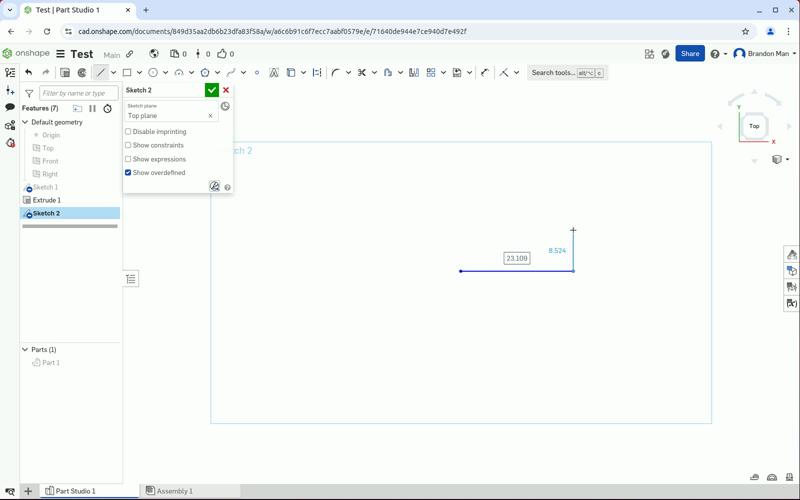
click(573, 229)
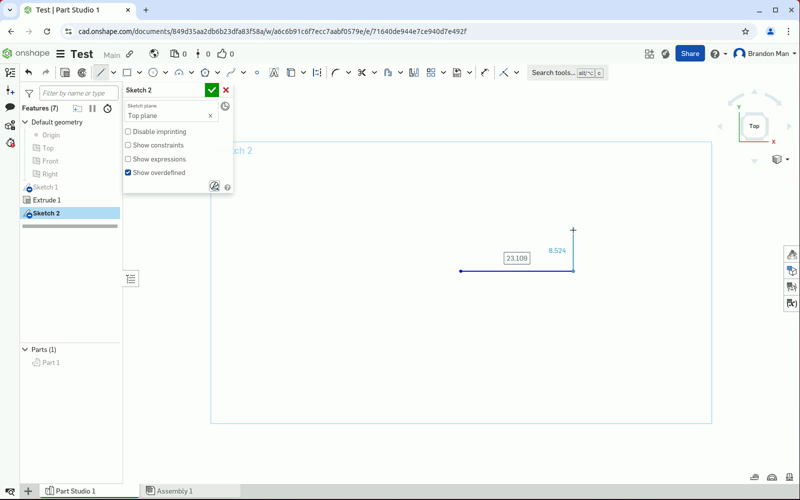
key_up(shift)
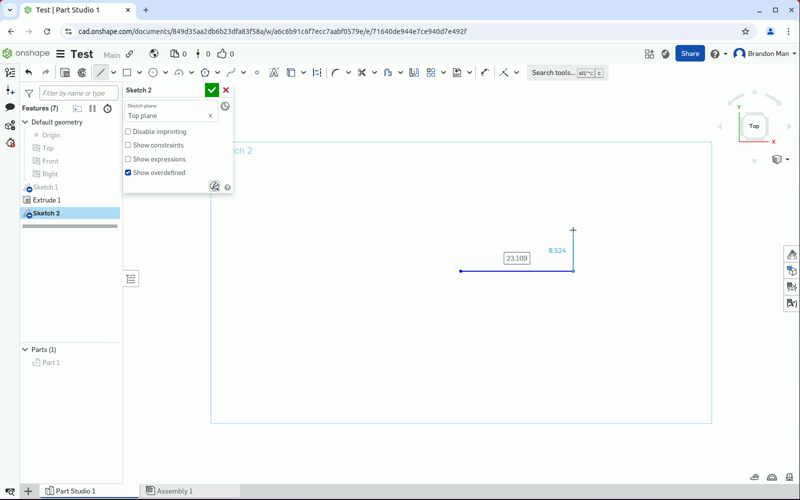
key_down(shift)
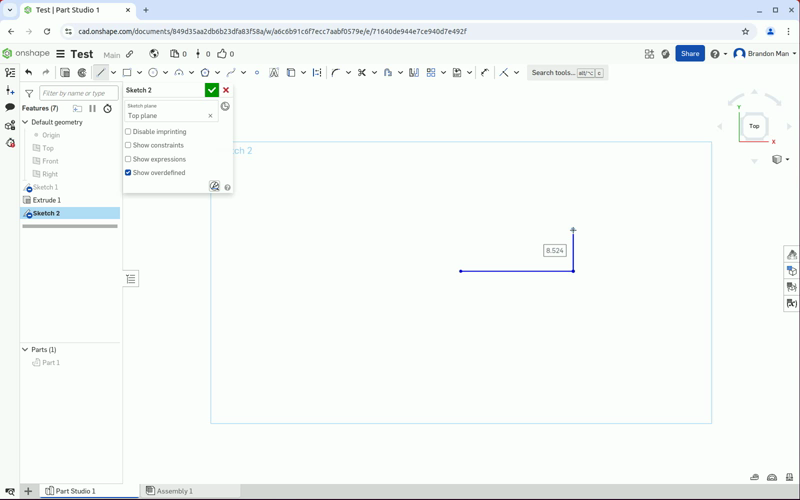
mouse_move(460, 229)
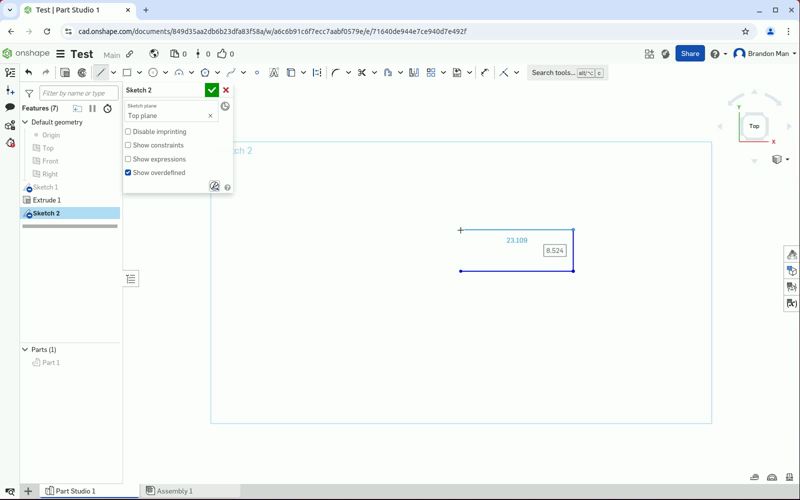
click(460, 229)
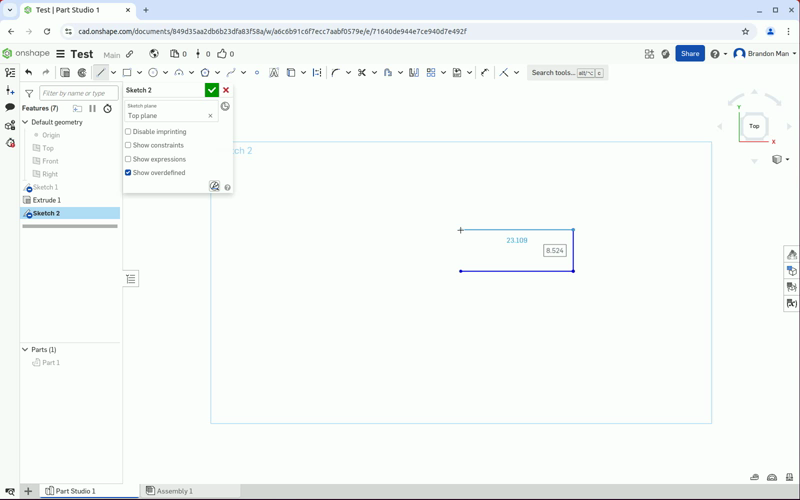
key_up(shift)
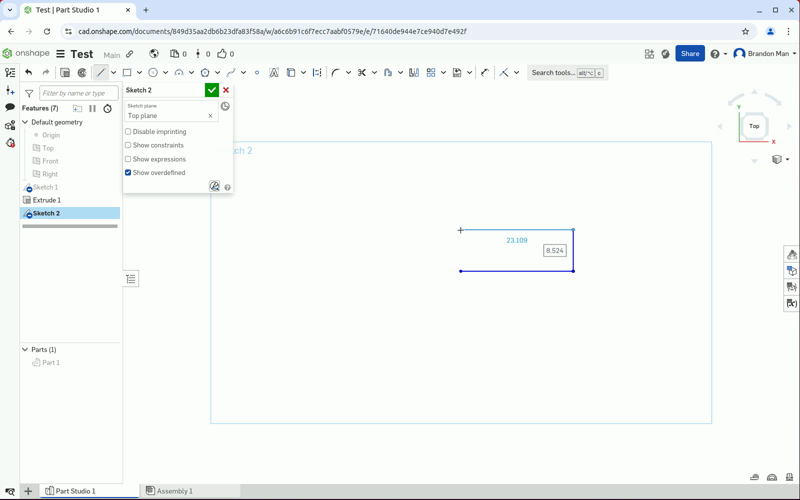
mouse_move(490, 229)
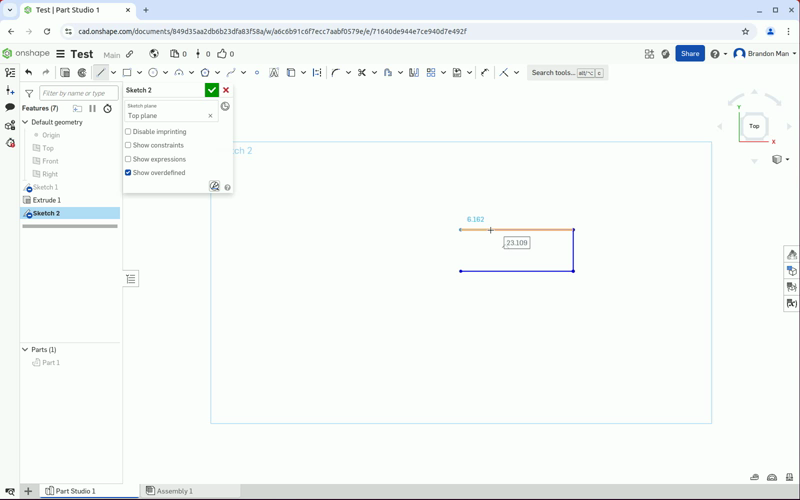
key_down(shift)
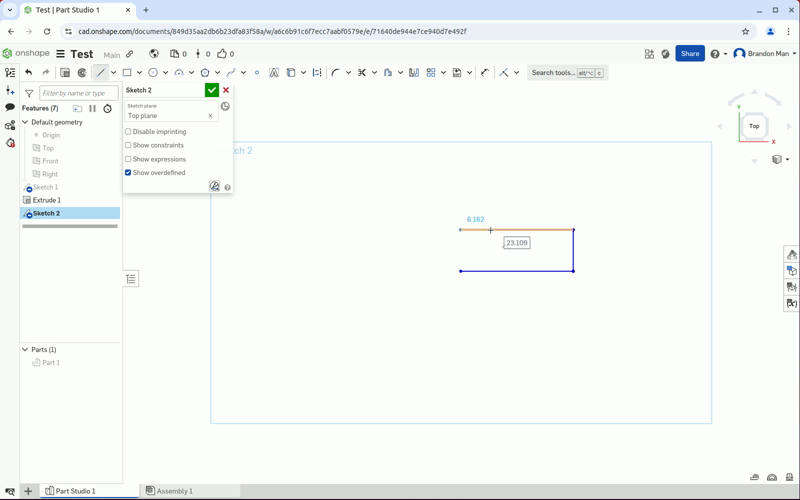
mouse_move(460, 271)
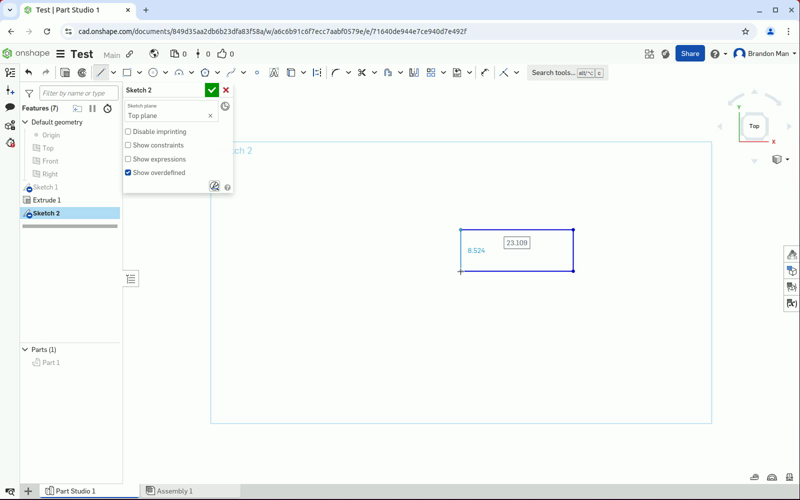
key_up(shift)
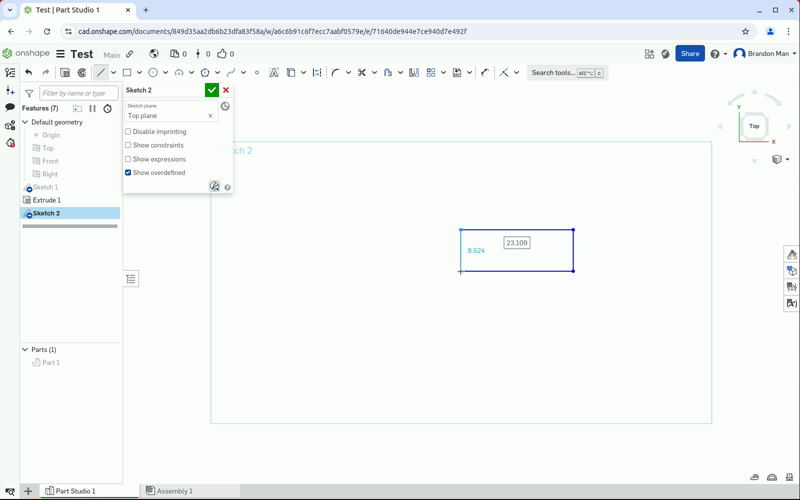
click(460, 271)
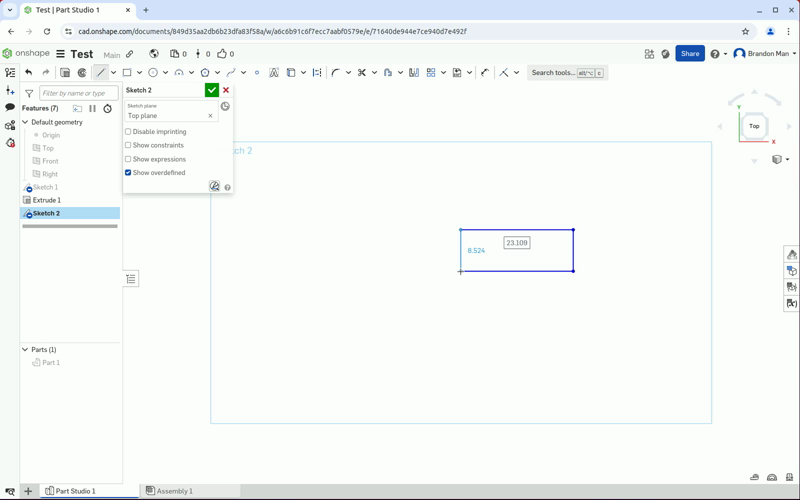
key(esc)
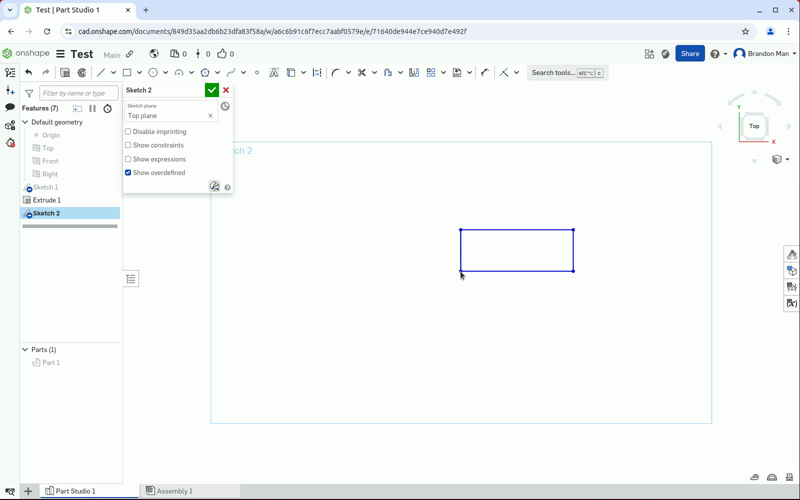
mouse_move(542, 253)
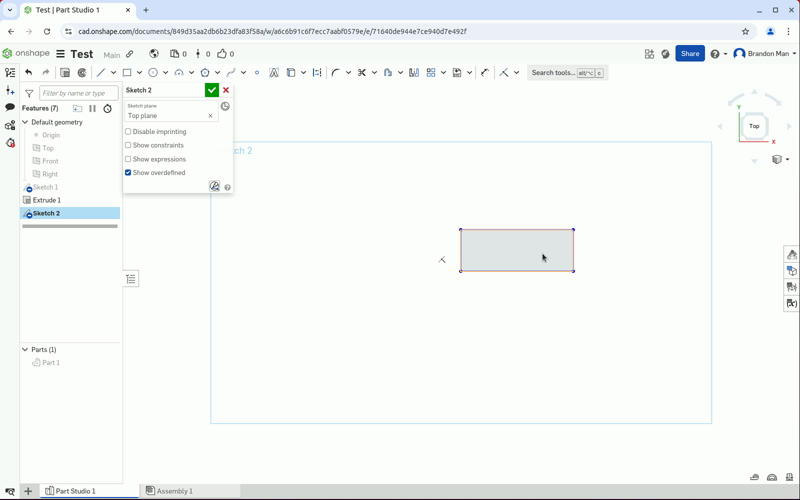
click(542, 253)
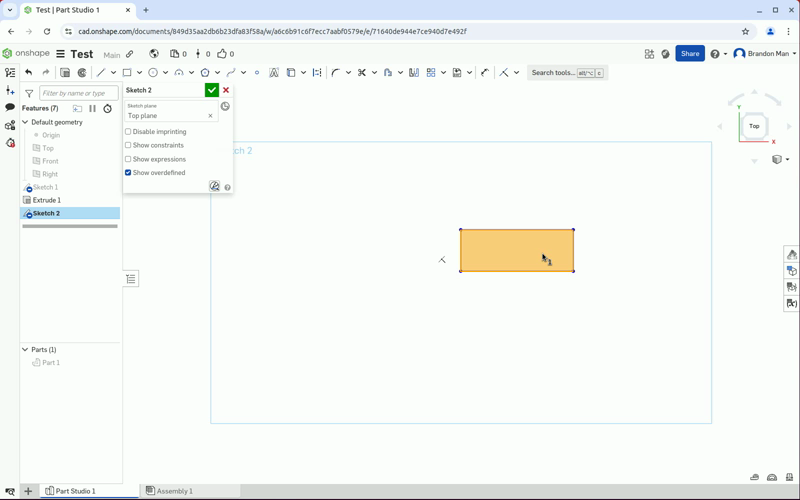
mouse_move(73, 352)
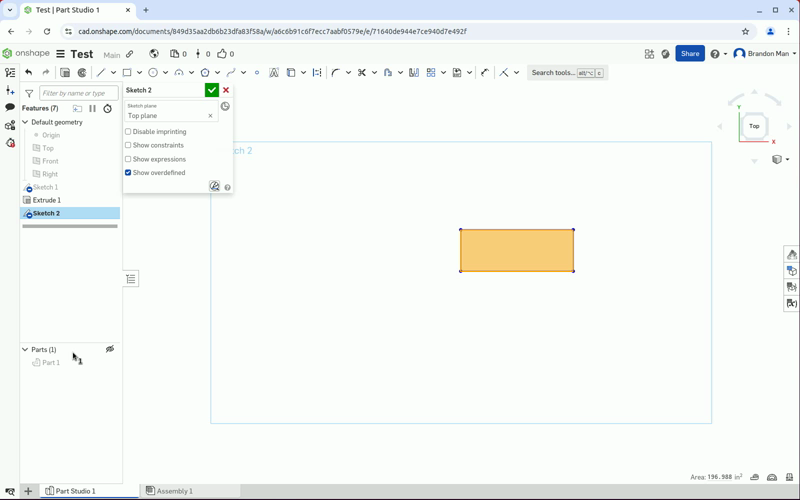
key(shift+y)
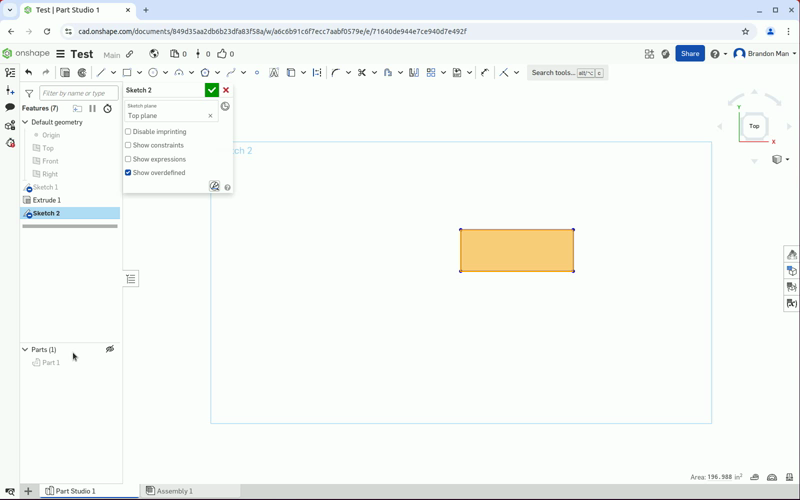
key(shift+e)
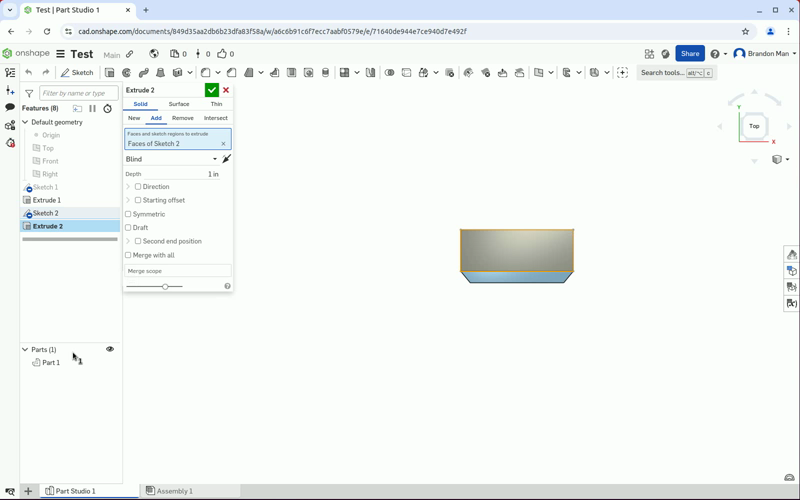
mouse_move(143, 106)
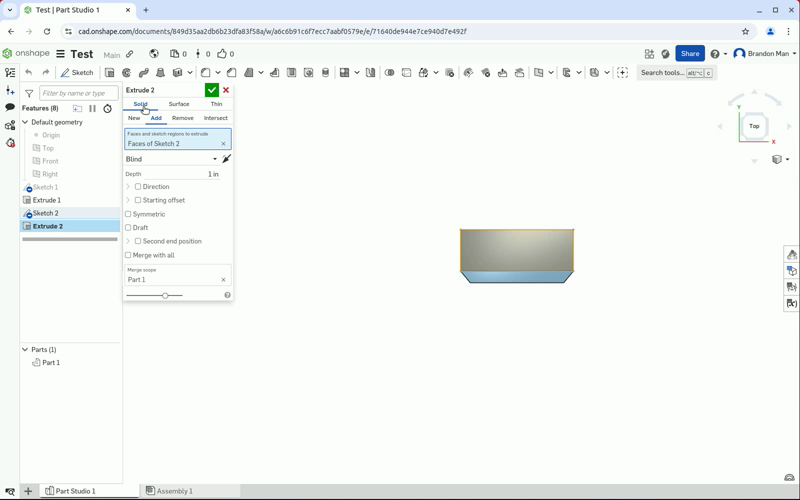
click(143, 106)
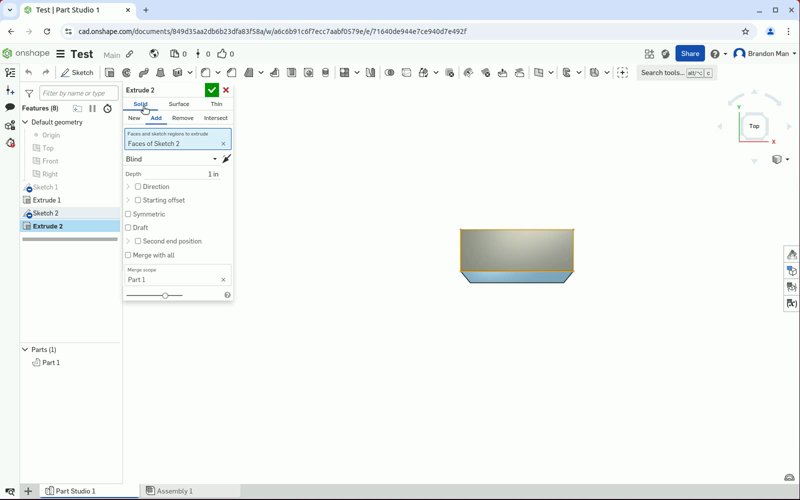
mouse_move(137, 120)
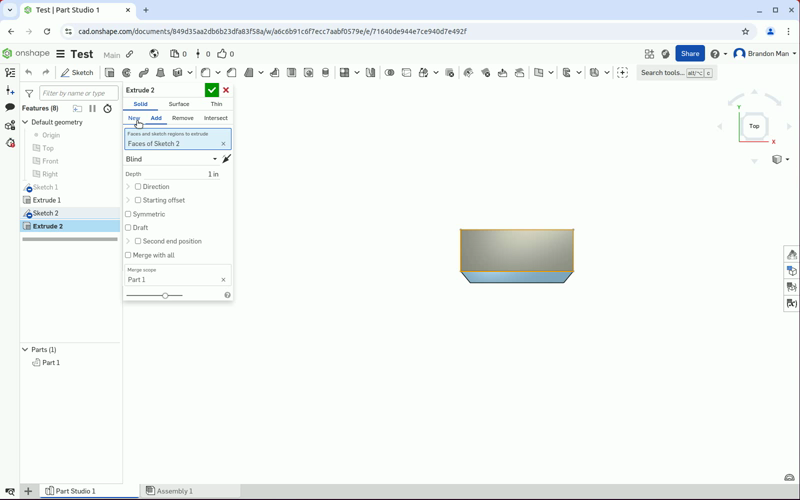
click(137, 120)
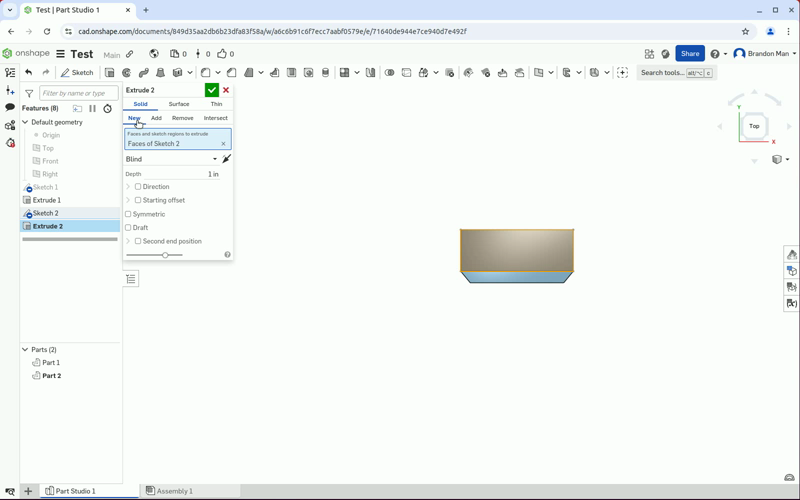
key(tab, 4)
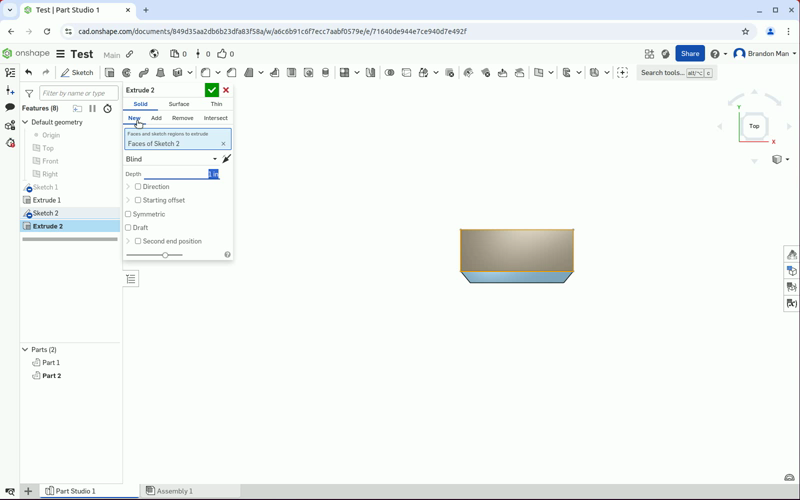
text(9.628)
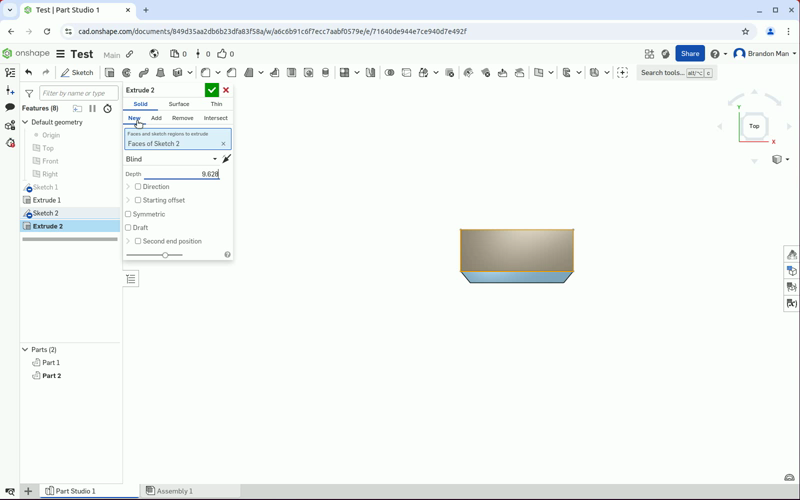
key(enter)
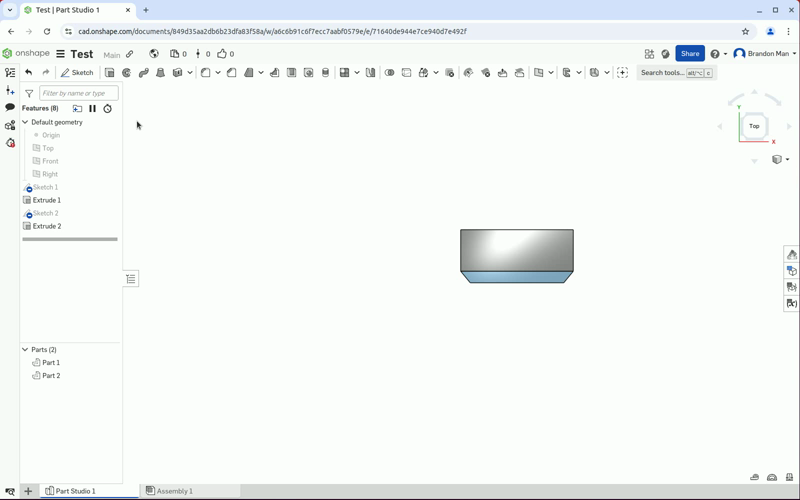
key(shift+h)
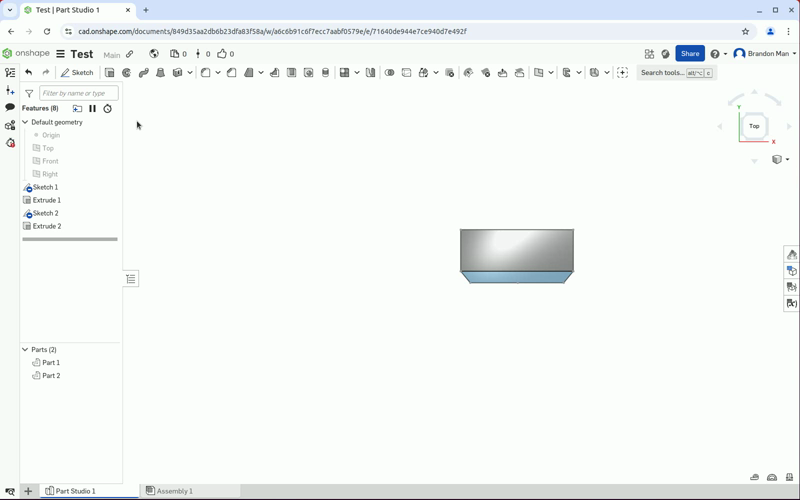
key(shift+h)
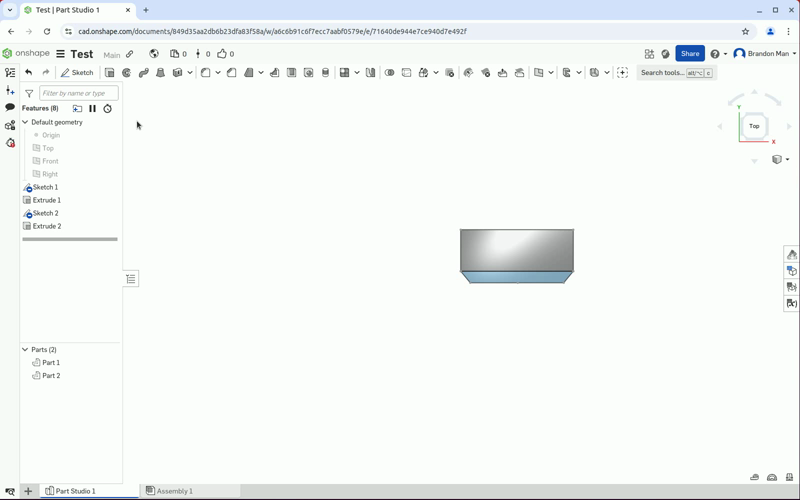
key(shift+7)
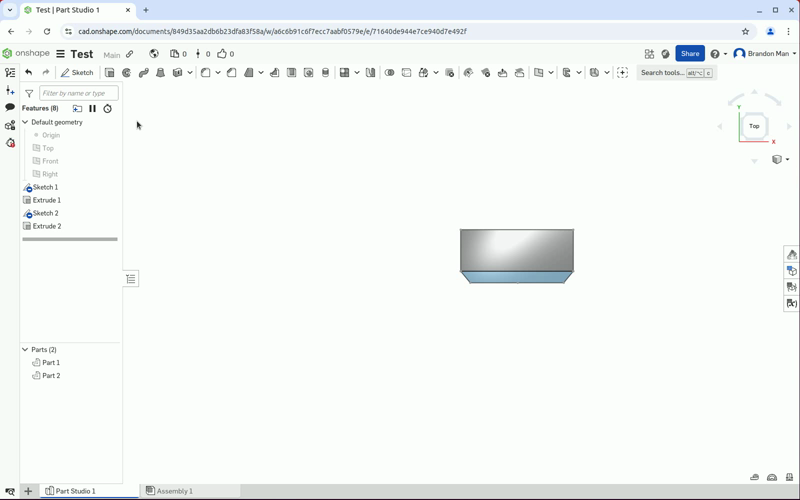
key(up, 3)
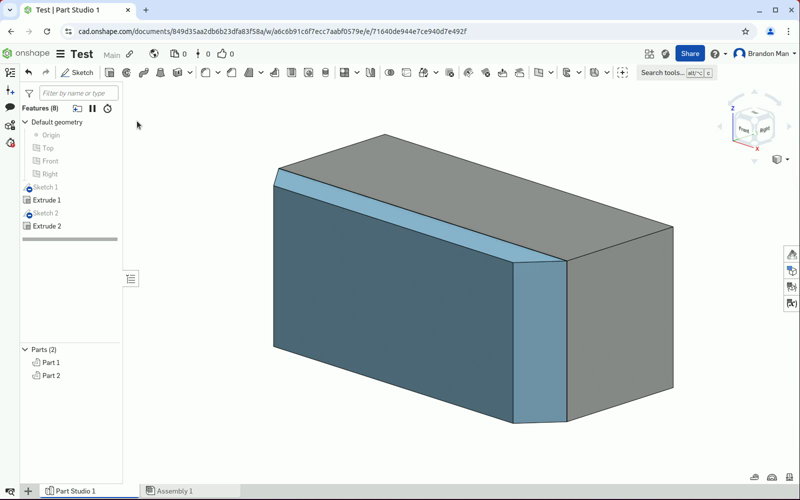
key(left, 3)
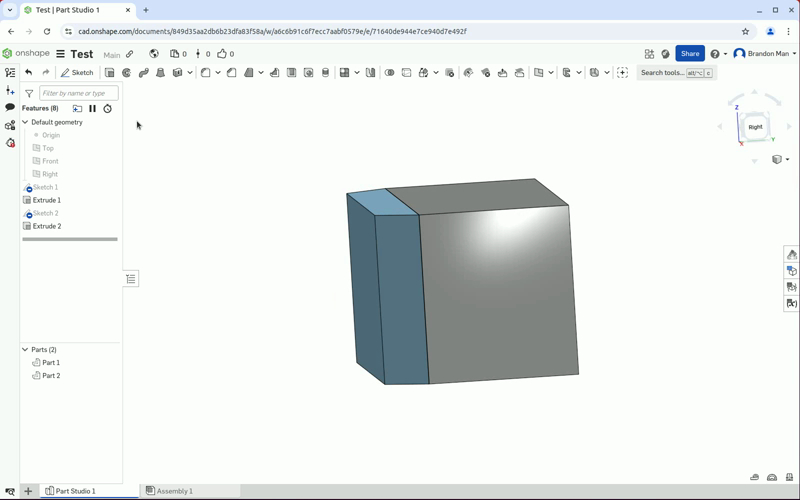
key(right, 3)
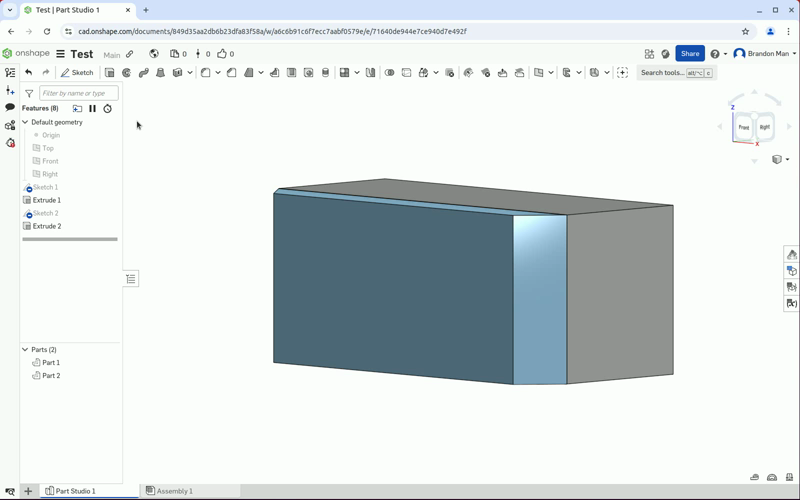
key(down, 3)
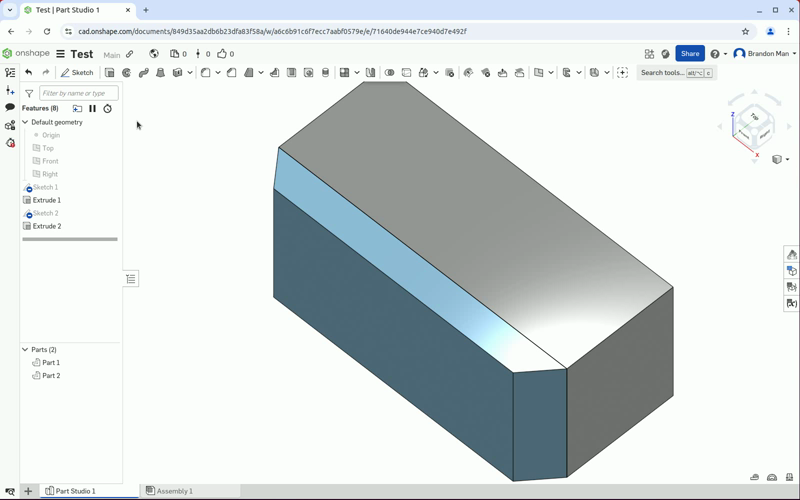
mouse_move(73, 189)
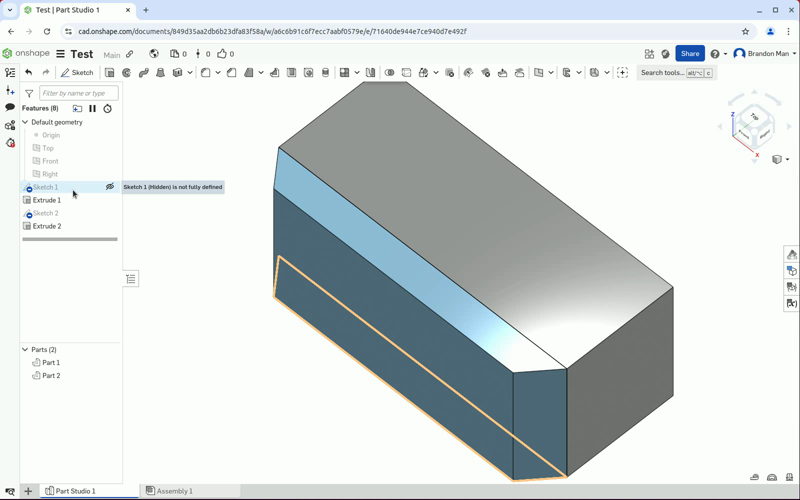
click(73, 189)